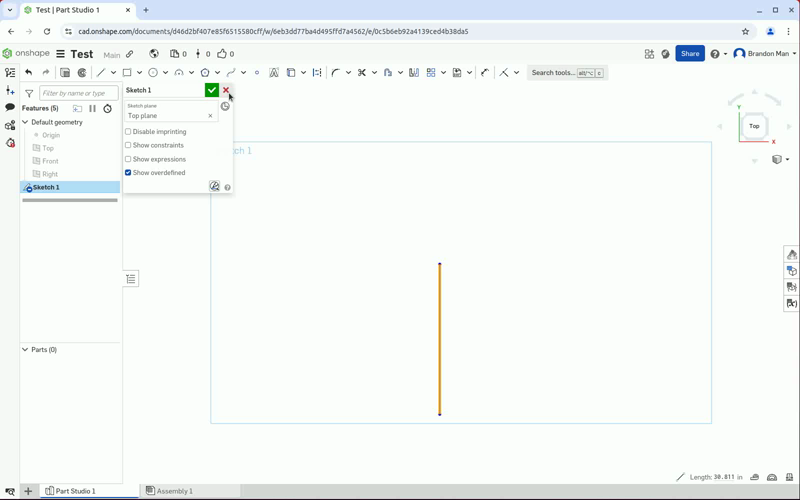
key(shift+h)
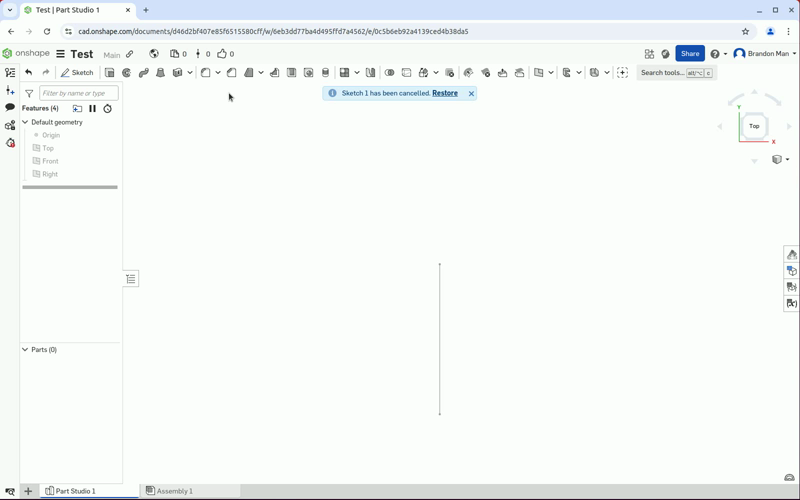
mouse_move(73, 352)
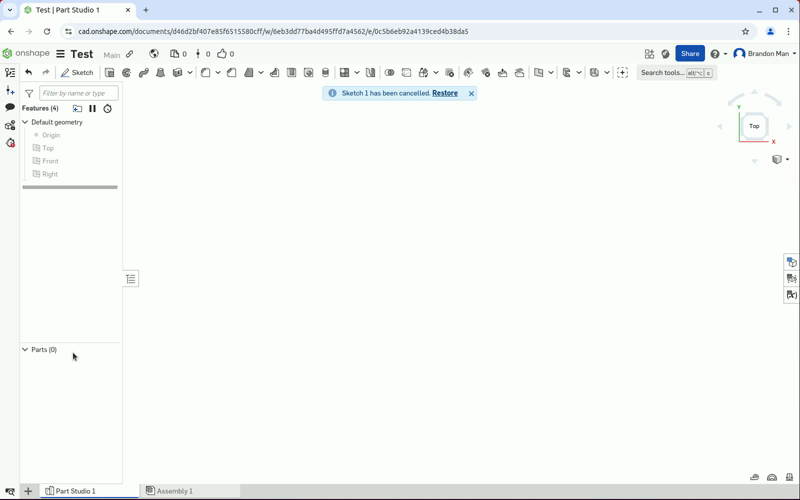
key(y)
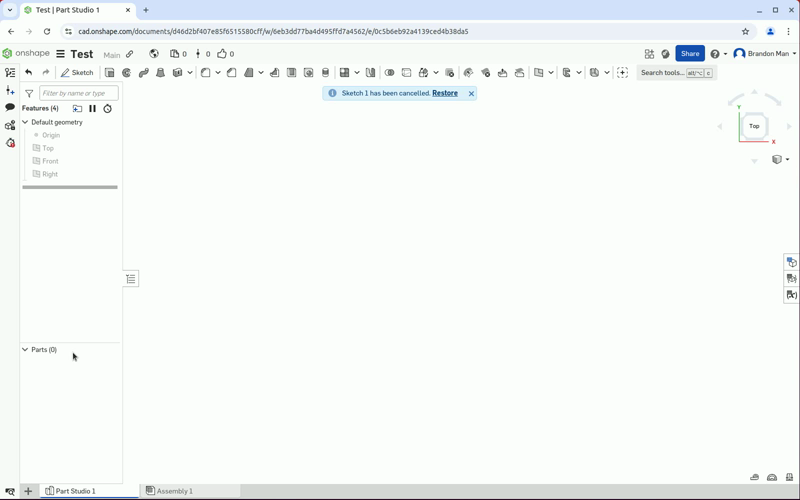
key(shift+p)
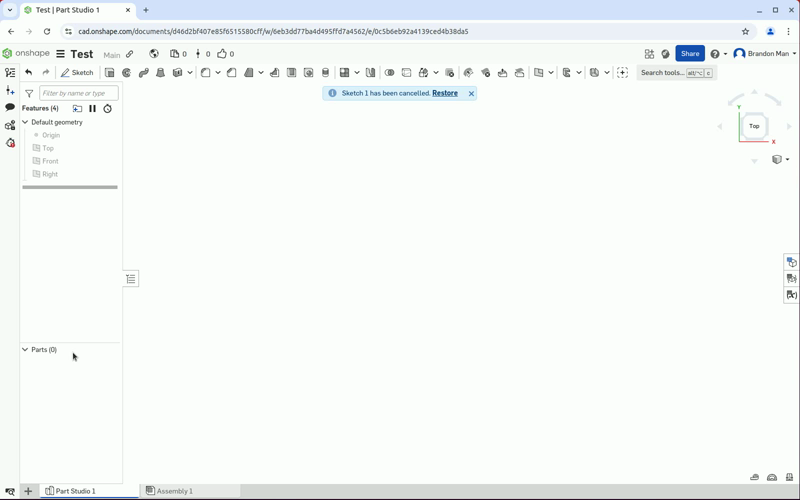
key(space)
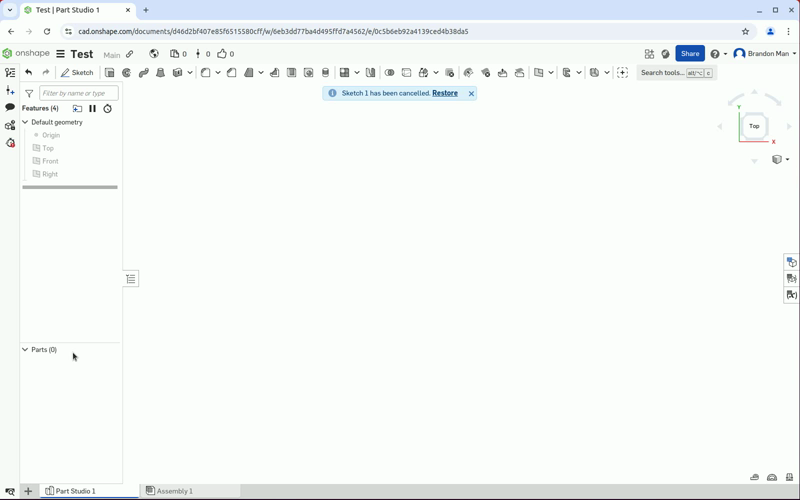
key_down(shift)
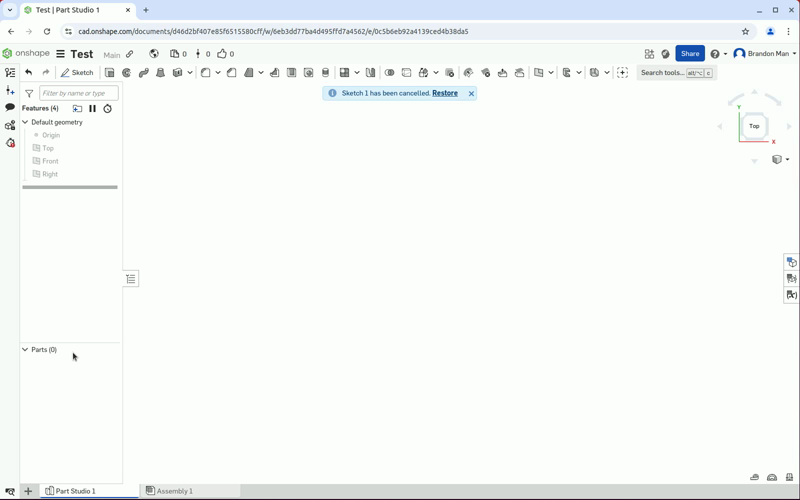
key(up)
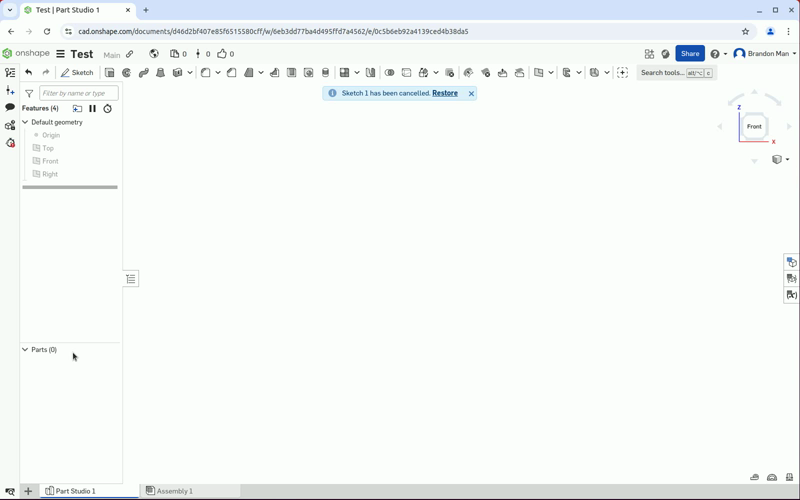
key_up(shift)
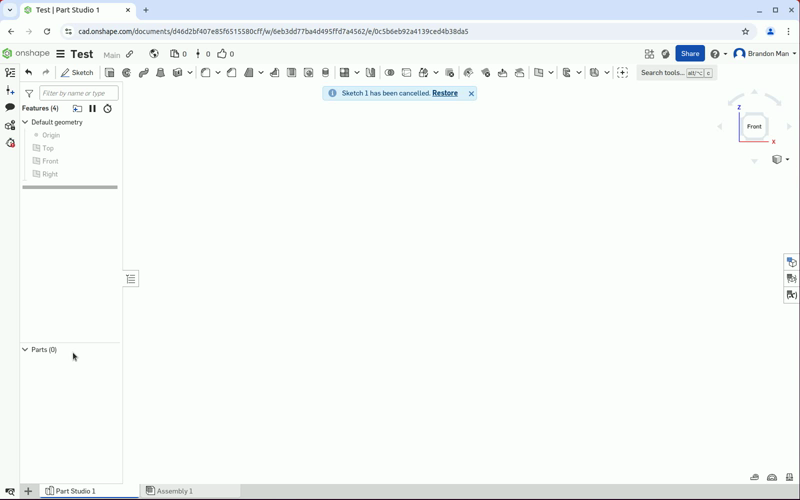
mouse_move(73, 352)
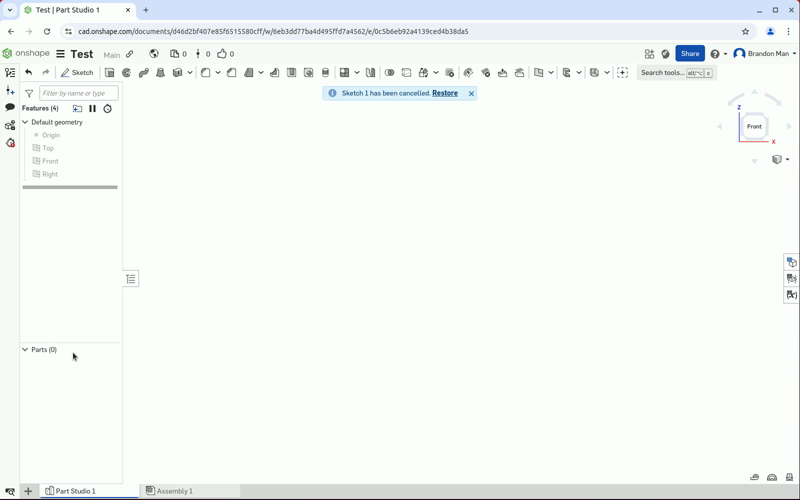
key(shift+y)
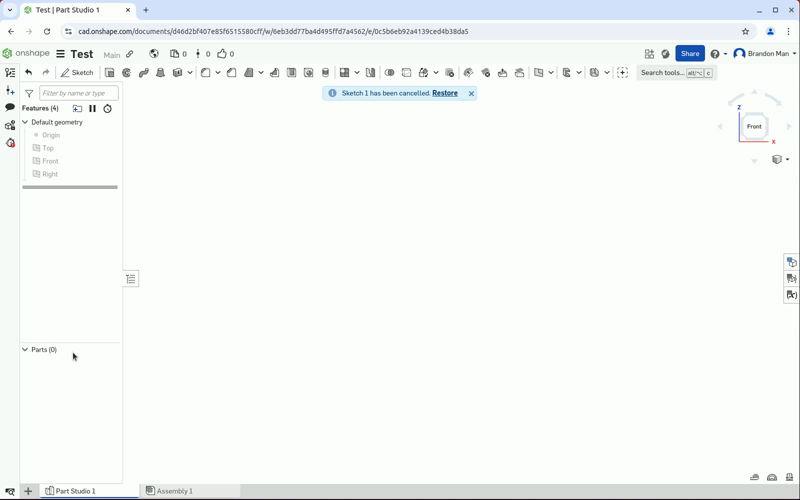
key(shift+s)
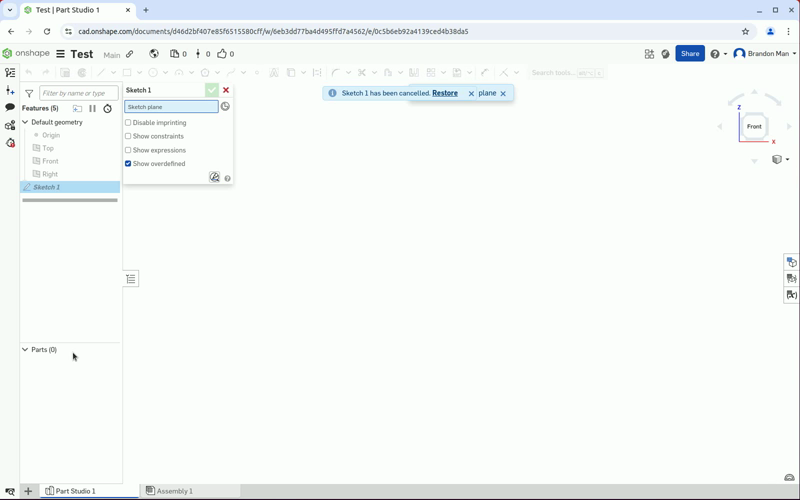
mouse_move(73, 163)
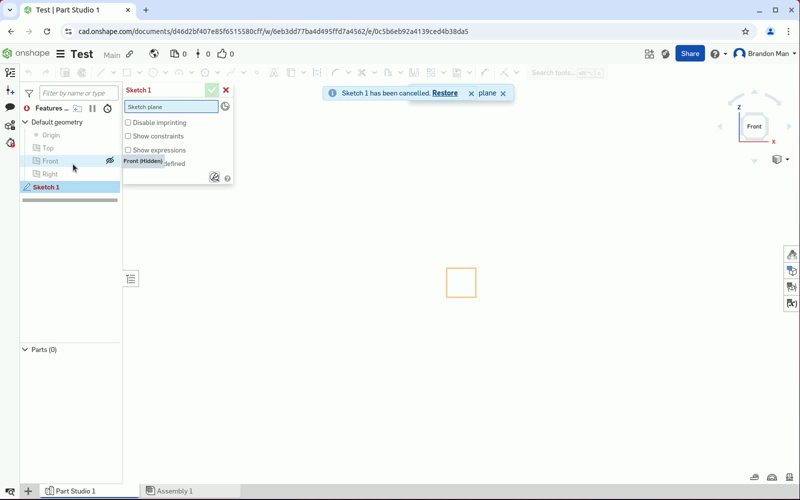
click(73, 163)
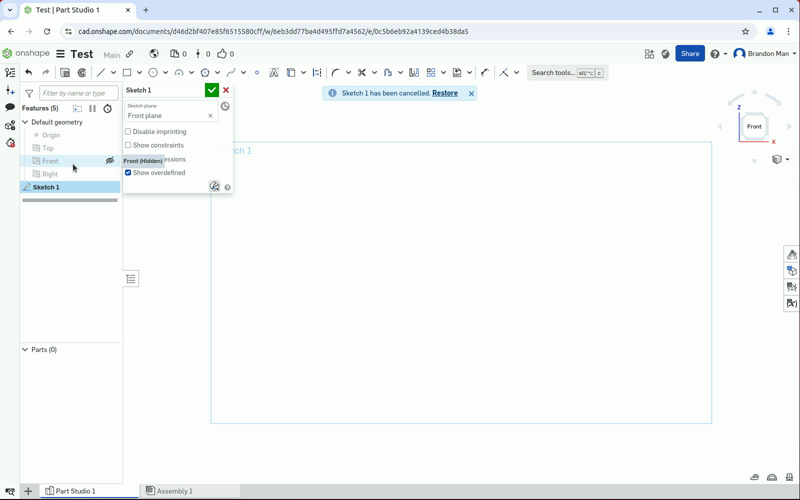
mouse_move(73, 352)
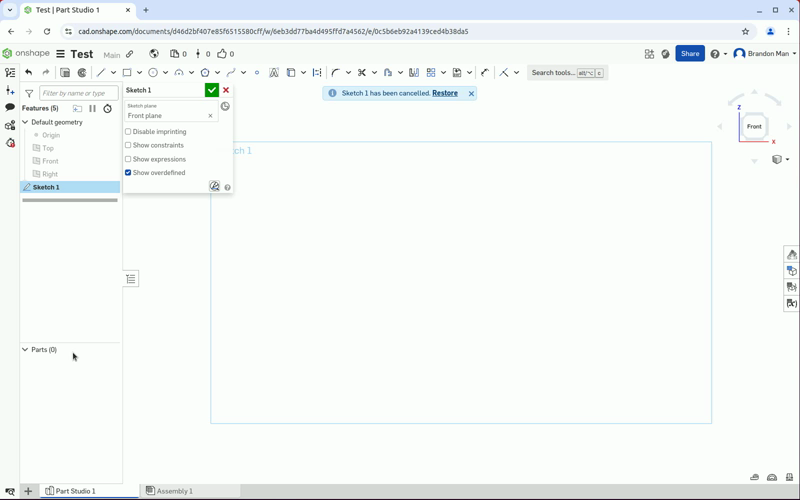
key(y)
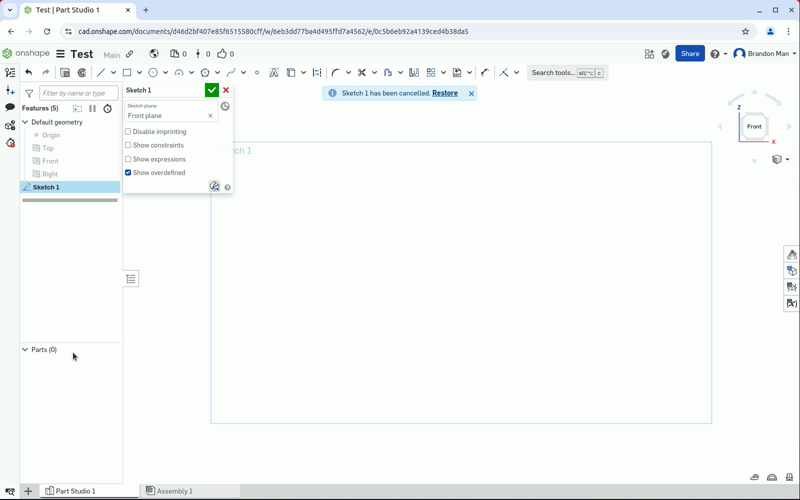
key(l)
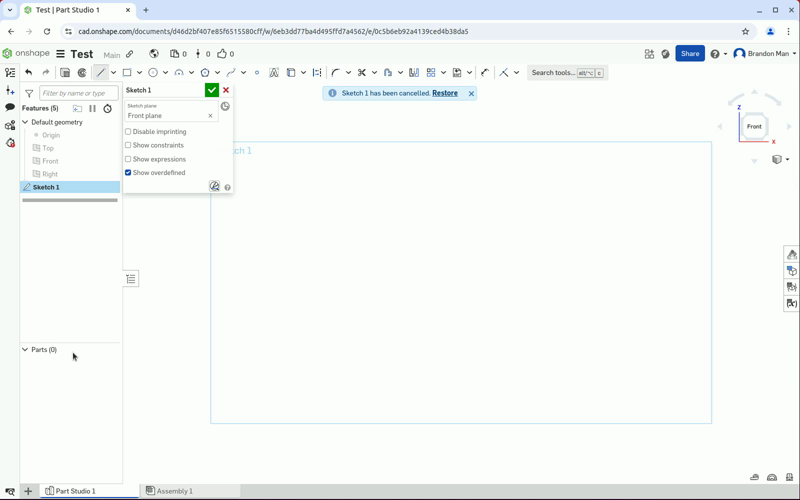
key_down(shift)
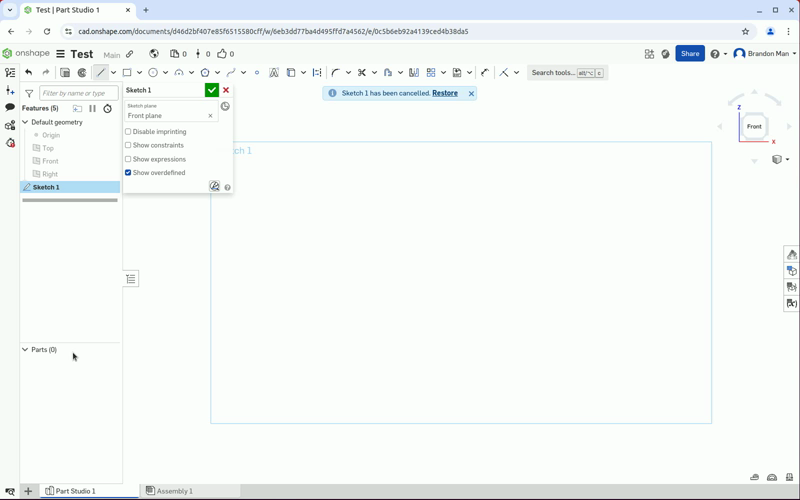
mouse_move(410, 318)
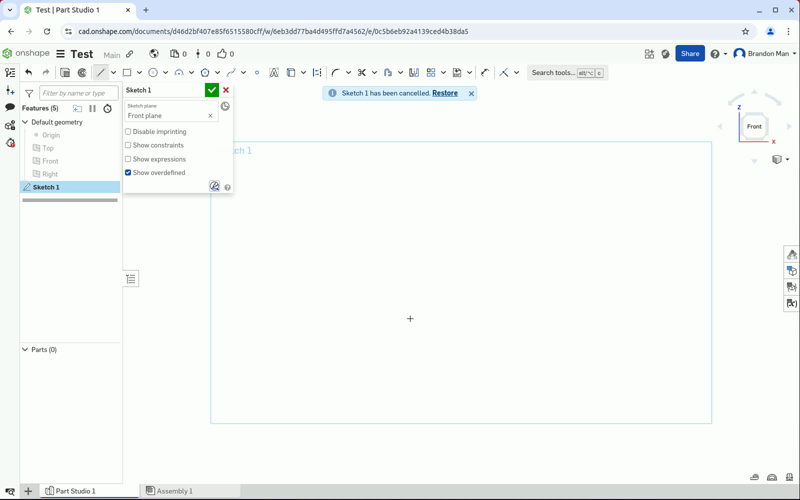
click(410, 318)
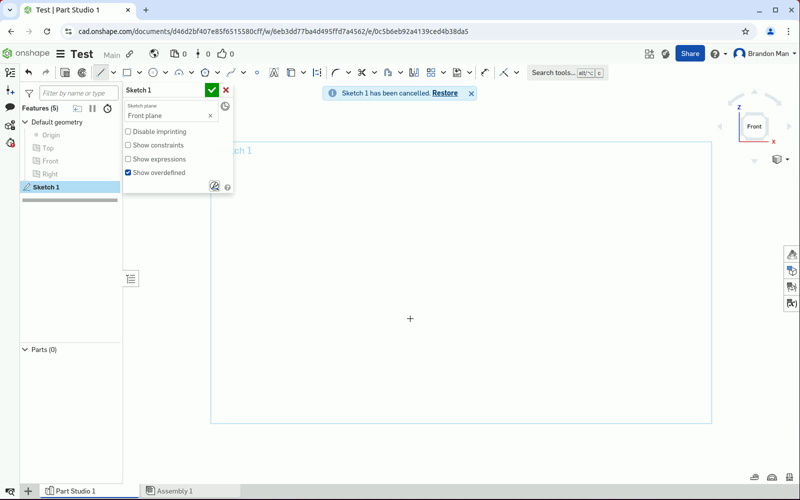
key_up(shift)
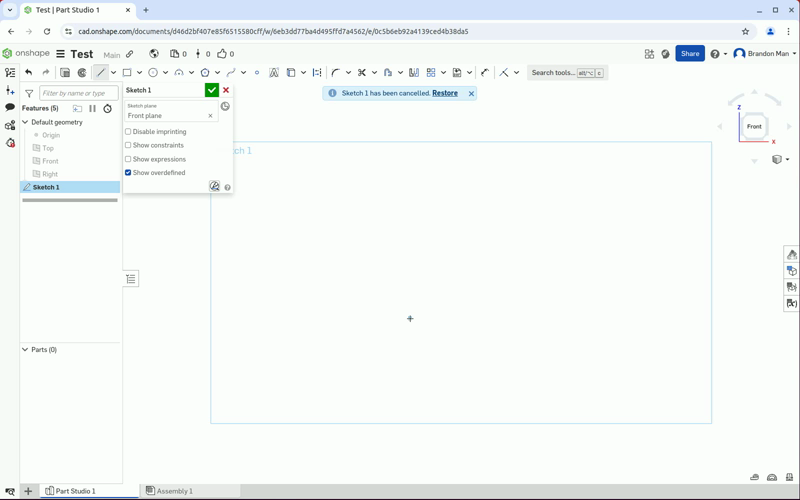
key_down(shift)
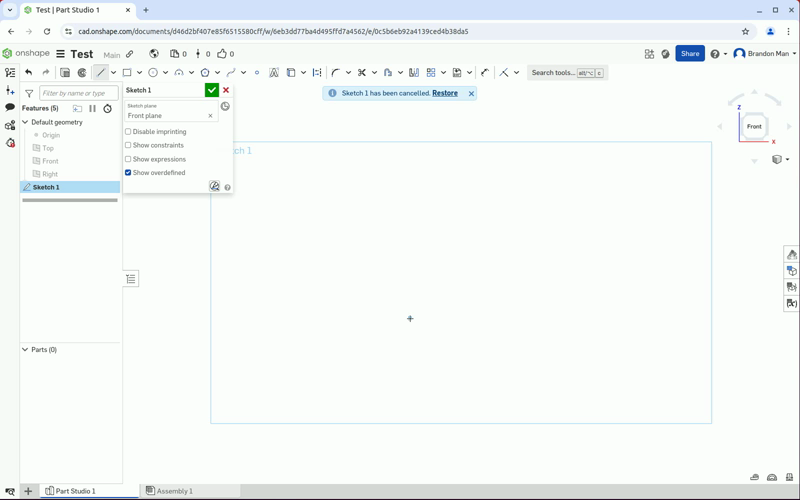
mouse_move(440, 318)
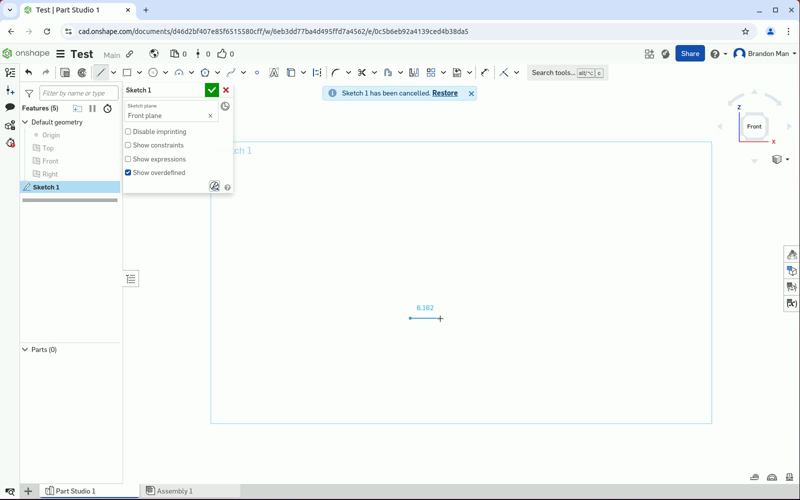
mouse_move(449, 318)
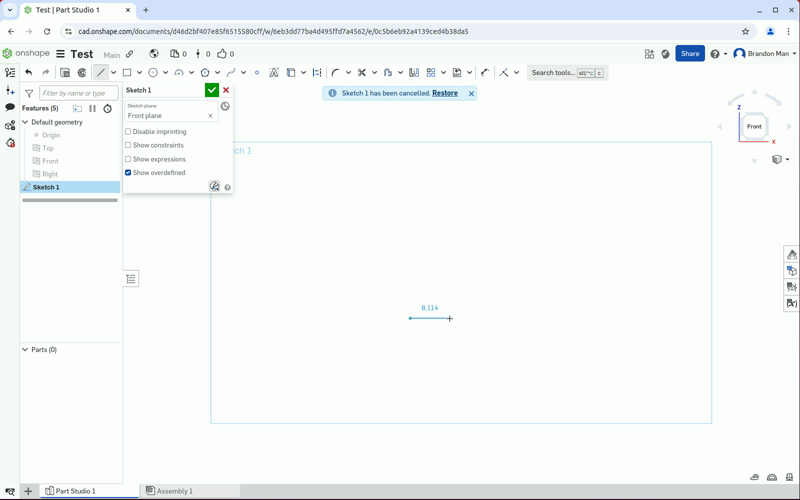
click(449, 318)
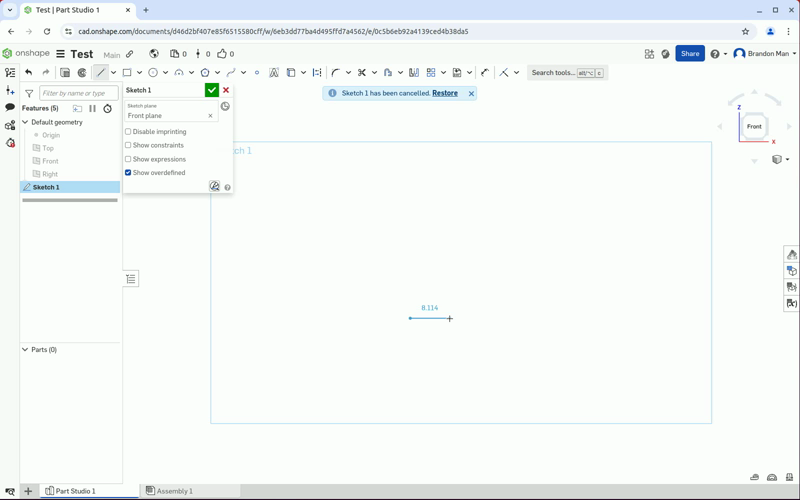
key_up(shift)
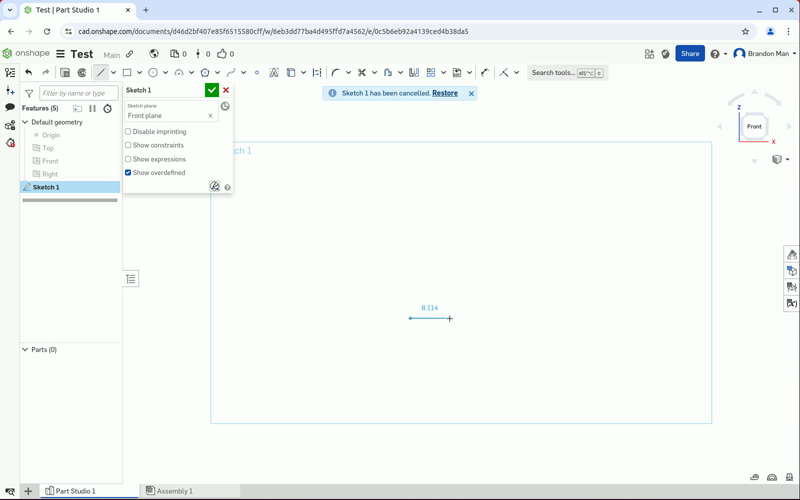
key_down(shift)
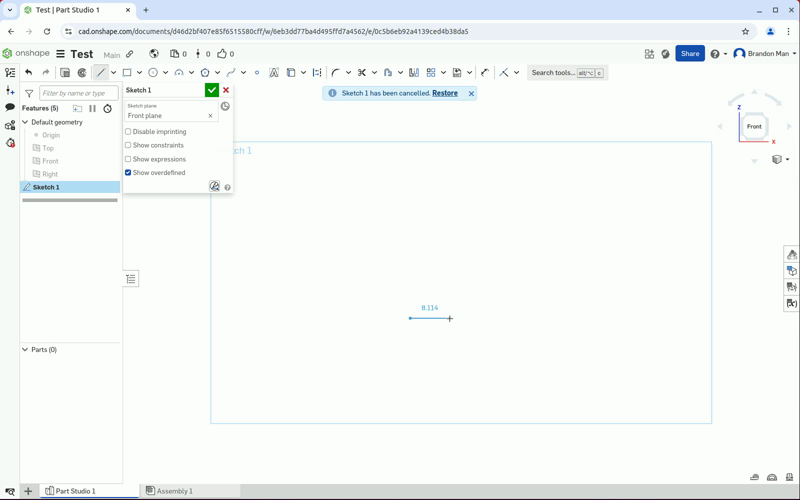
mouse_move(479, 318)
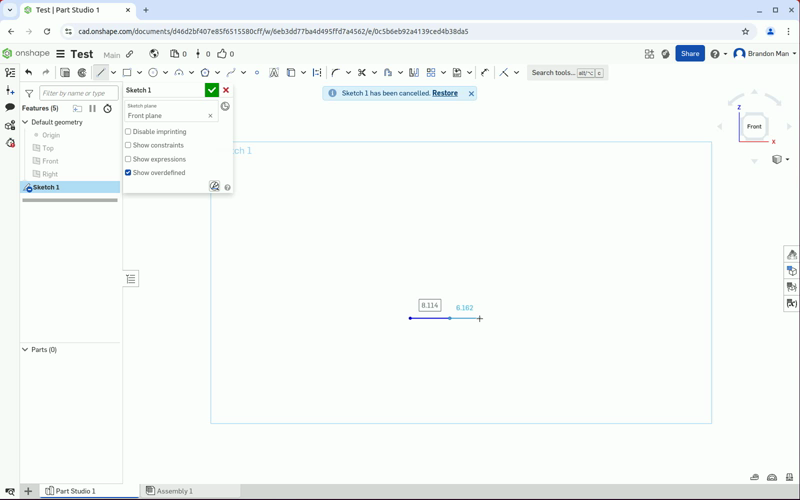
mouse_move(477, 318)
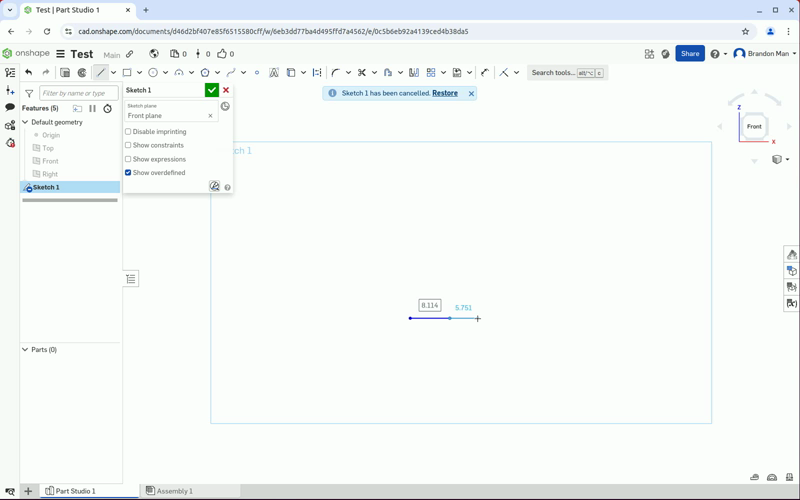
click(477, 318)
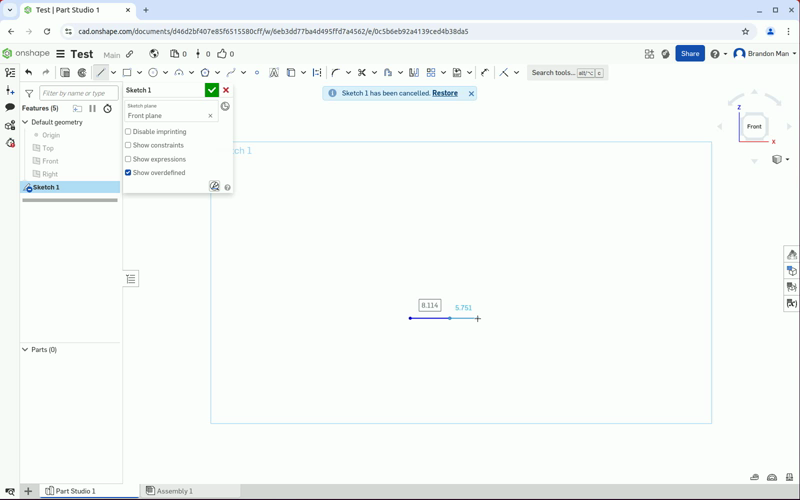
key_up(shift)
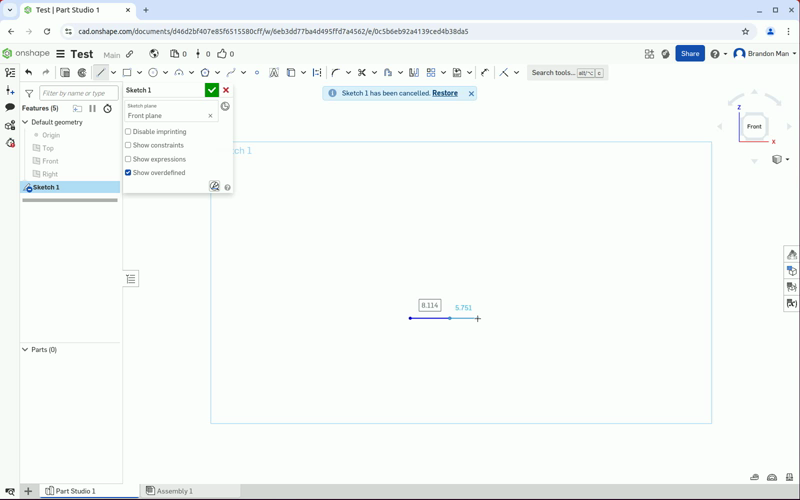
key_down(shift)
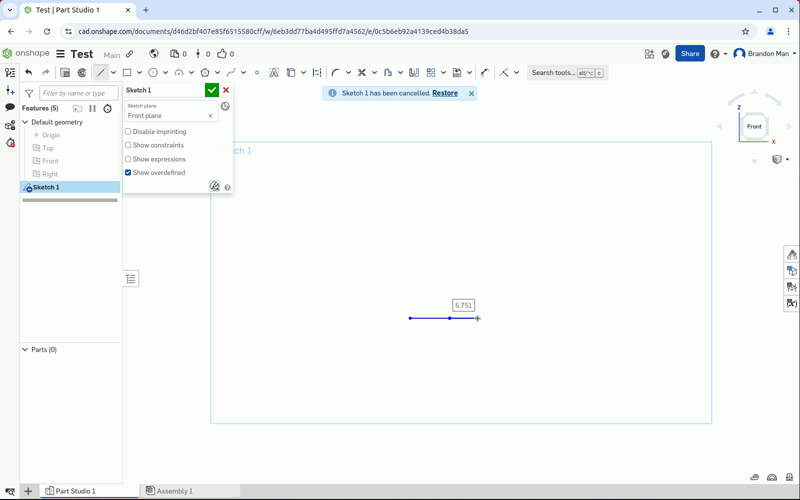
mouse_move(449, 240)
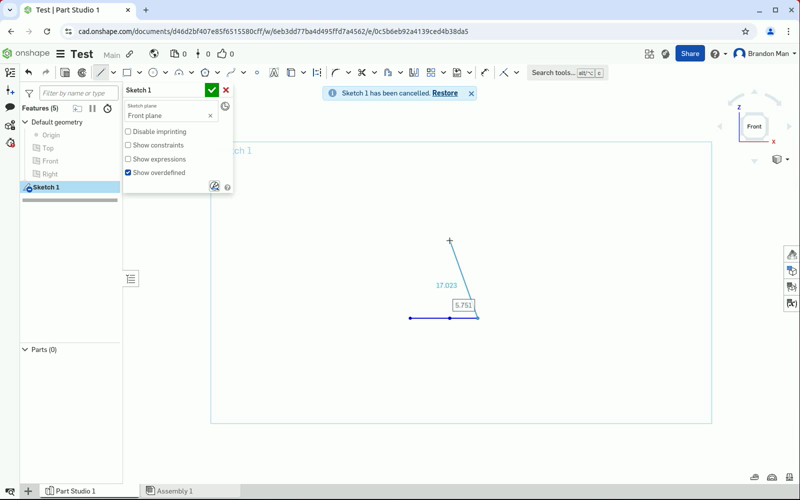
click(449, 240)
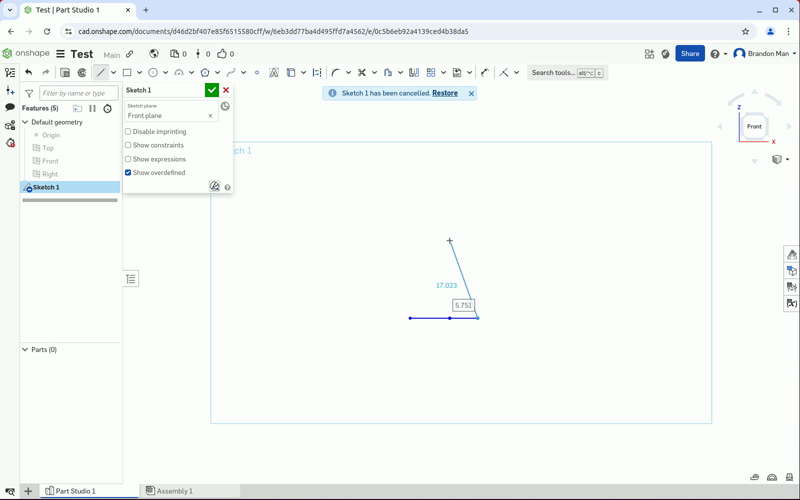
key_up(shift)
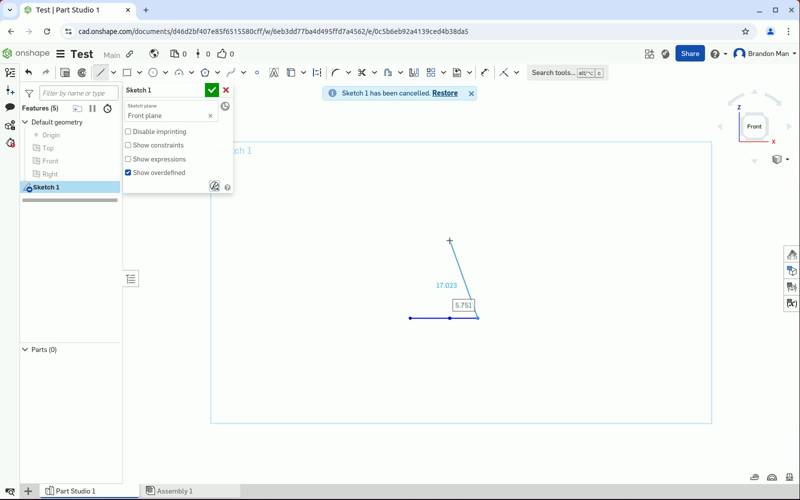
key_down(shift)
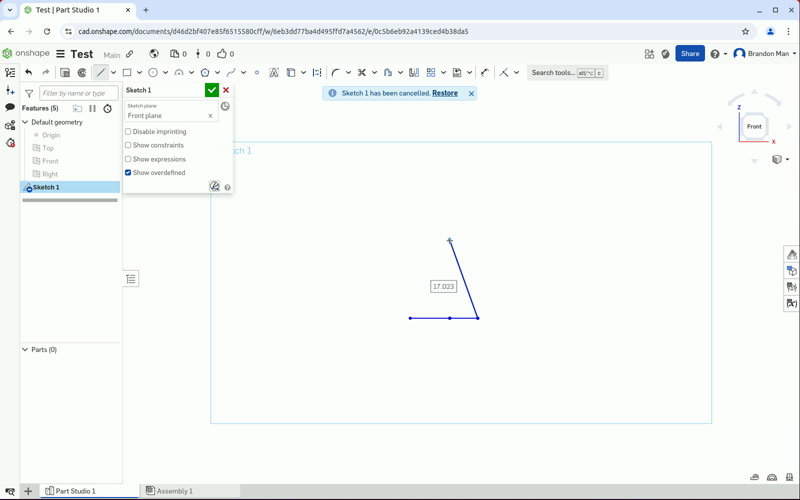
mouse_move(479, 240)
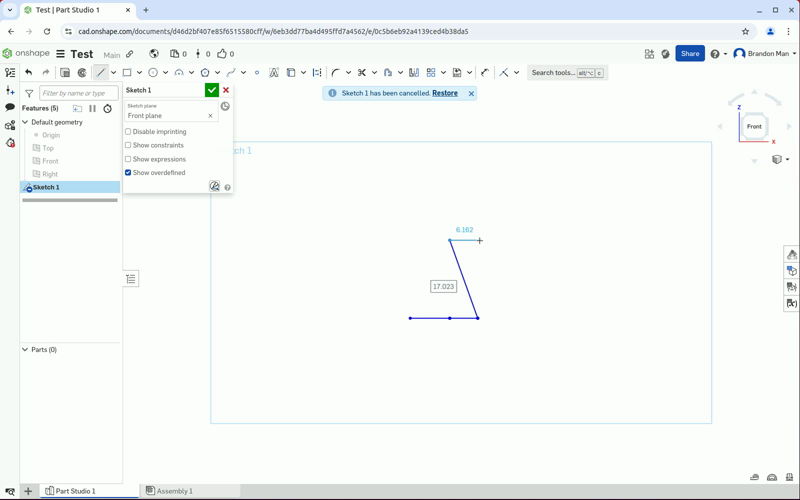
mouse_move(410, 240)
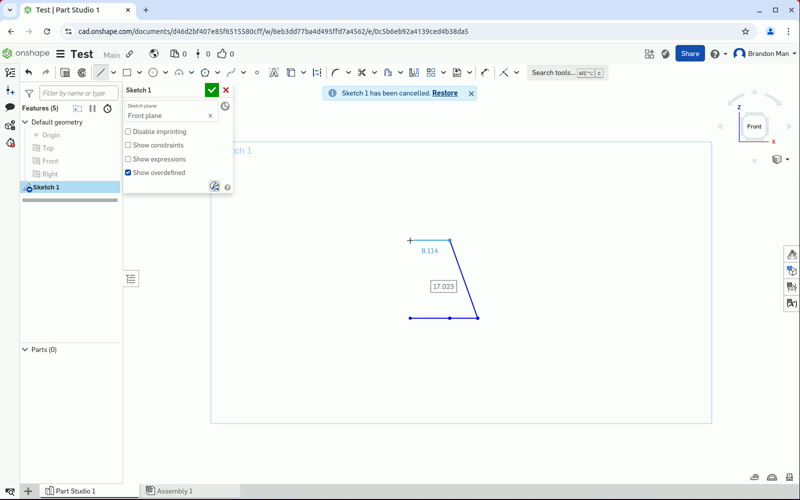
click(410, 240)
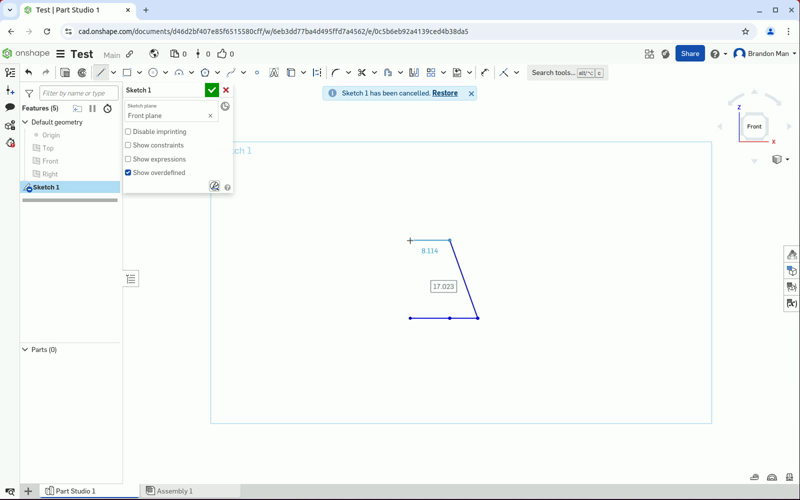
key_up(shift)
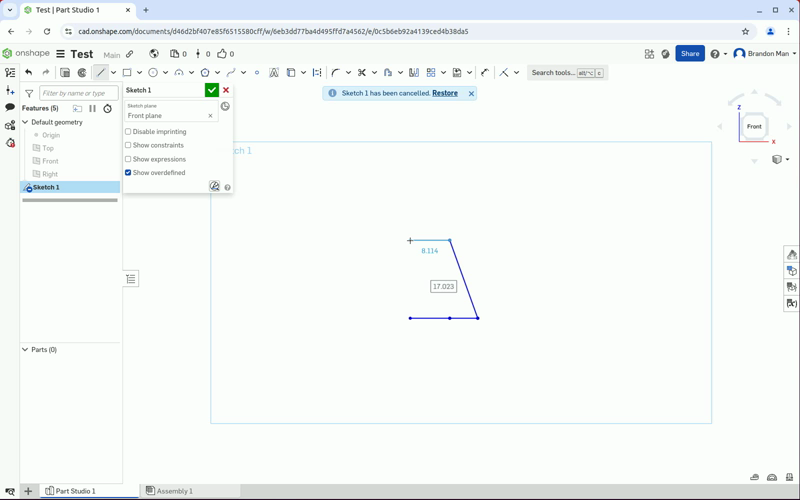
key_down(shift)
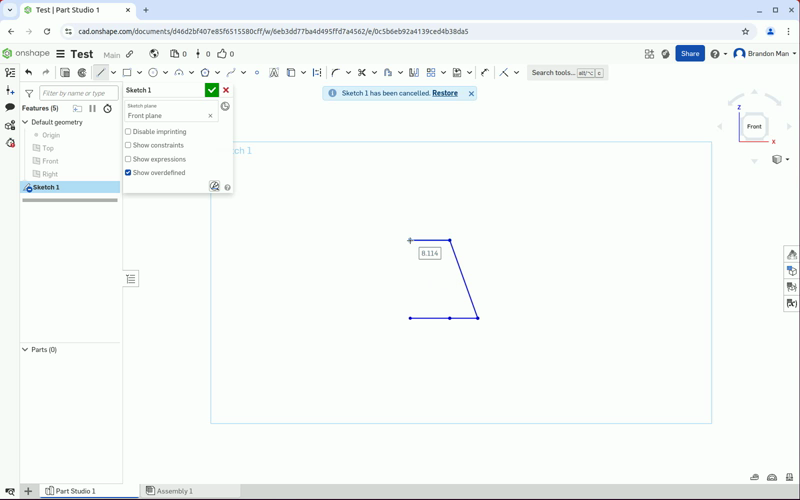
mouse_move(410, 318)
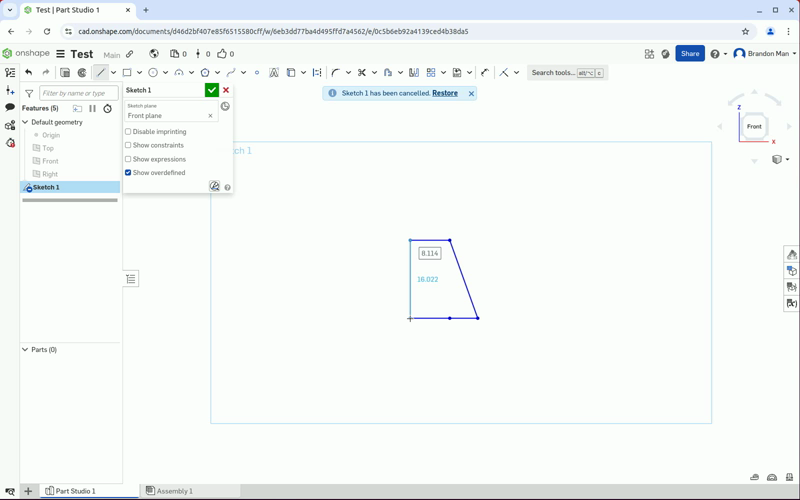
key_up(shift)
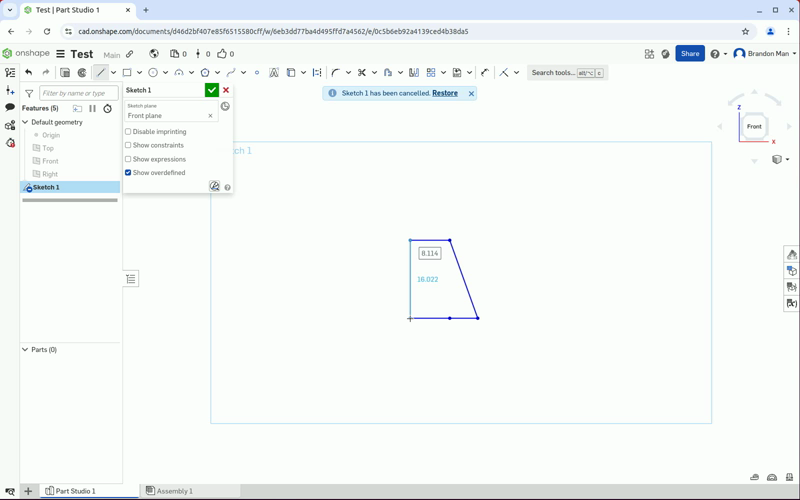
click(410, 318)
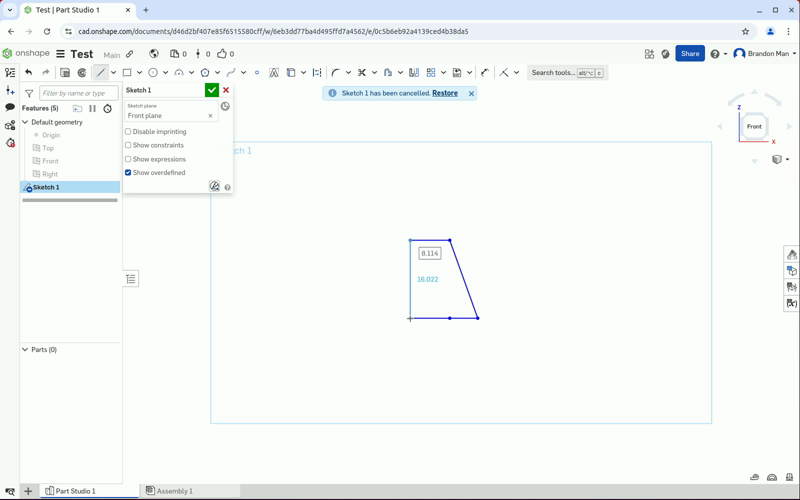
key(esc)
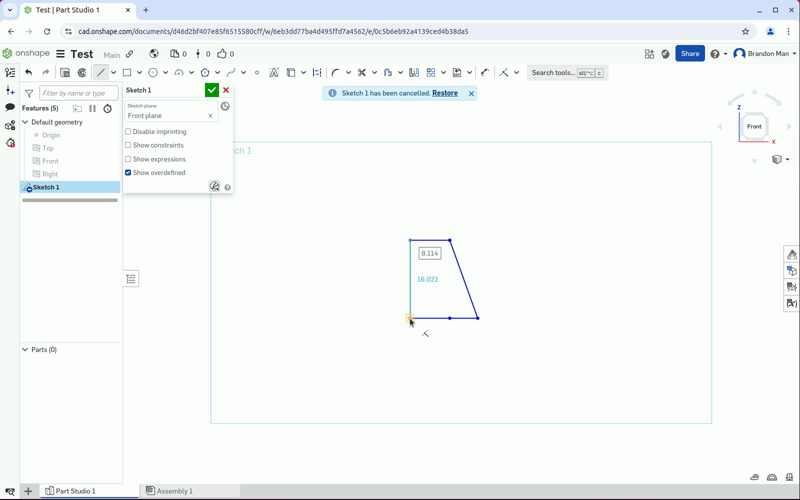
mouse_move(418, 283)
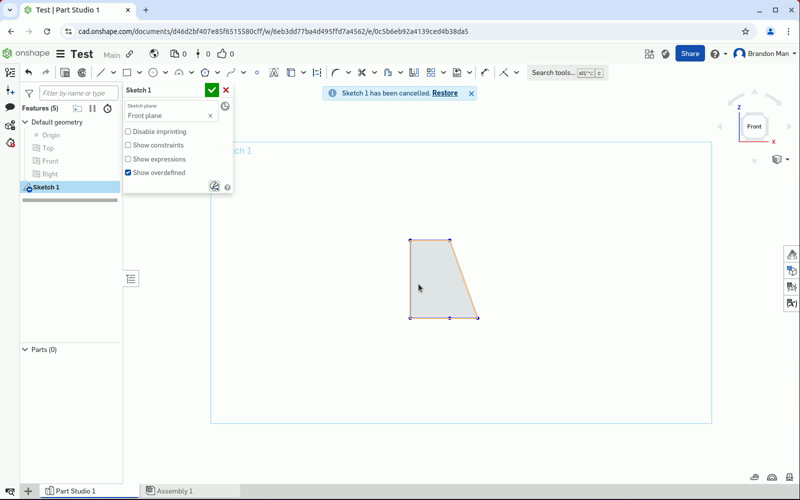
click(418, 283)
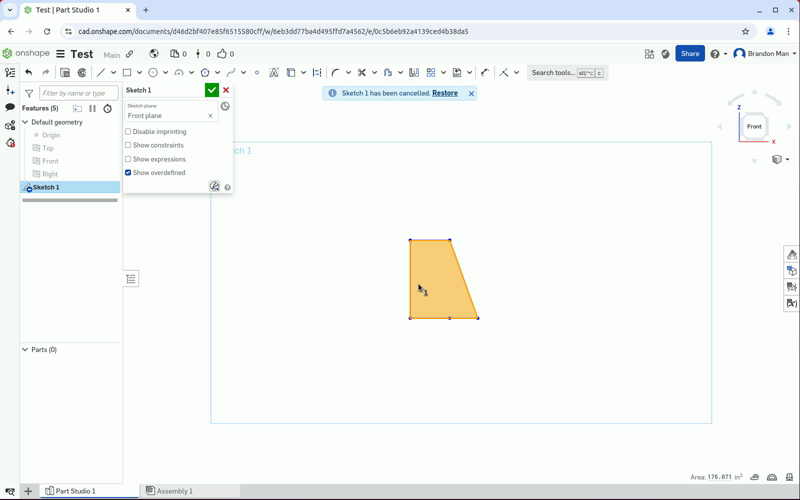
mouse_move(73, 352)
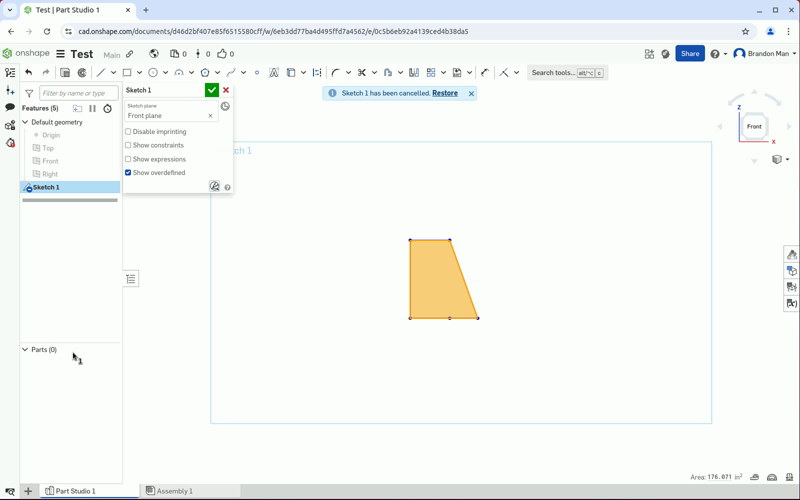
key(shift+y)
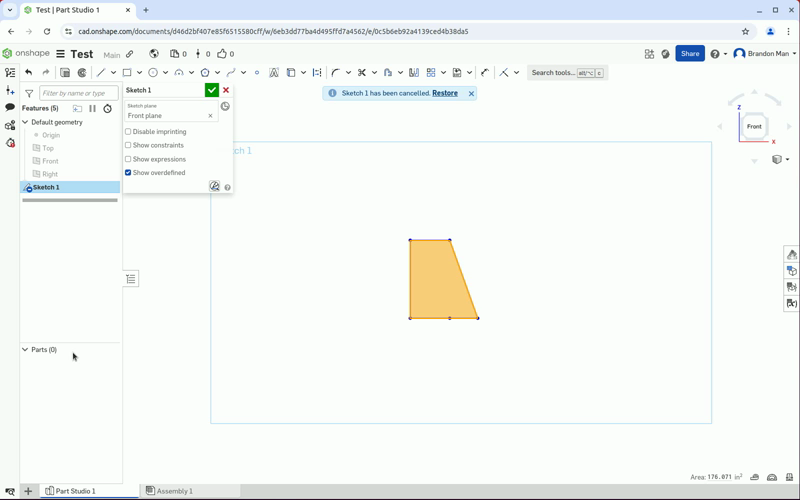
key(shift+e)
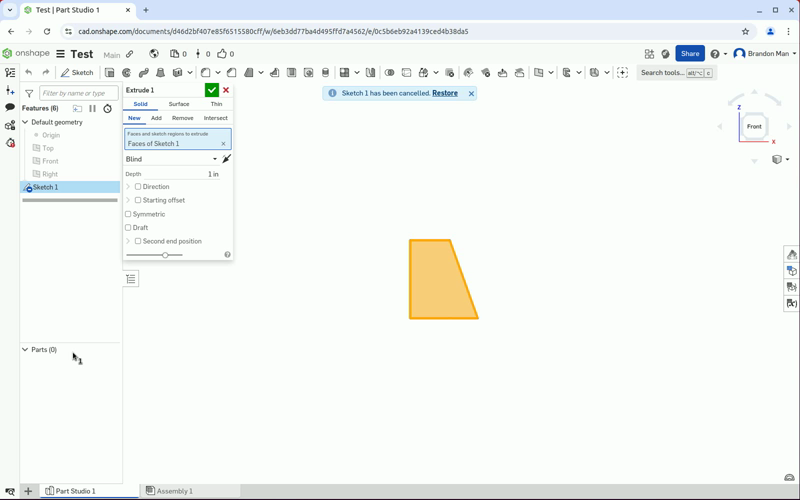
mouse_move(143, 106)
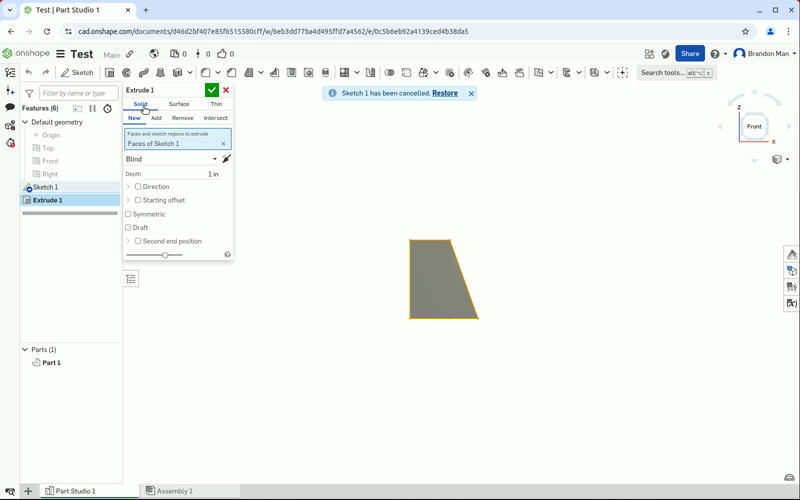
click(143, 106)
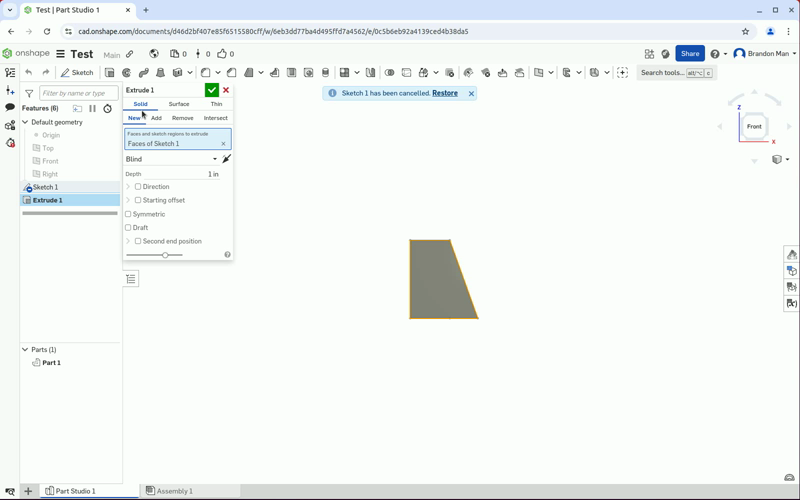
mouse_move(137, 120)
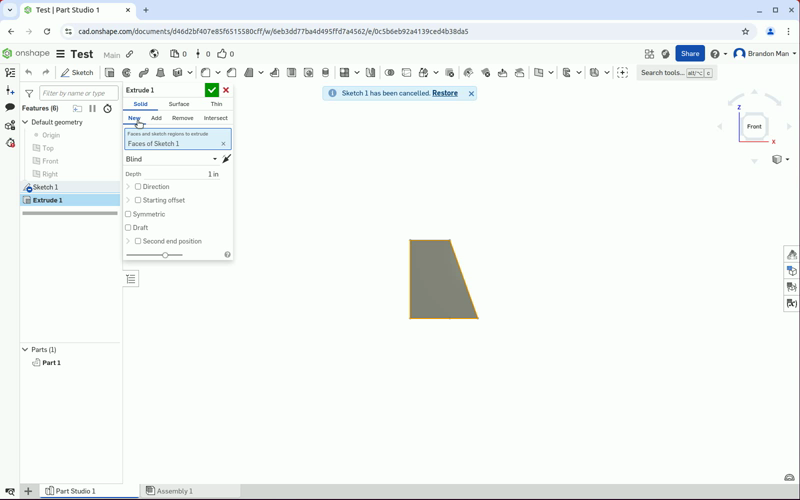
click(137, 120)
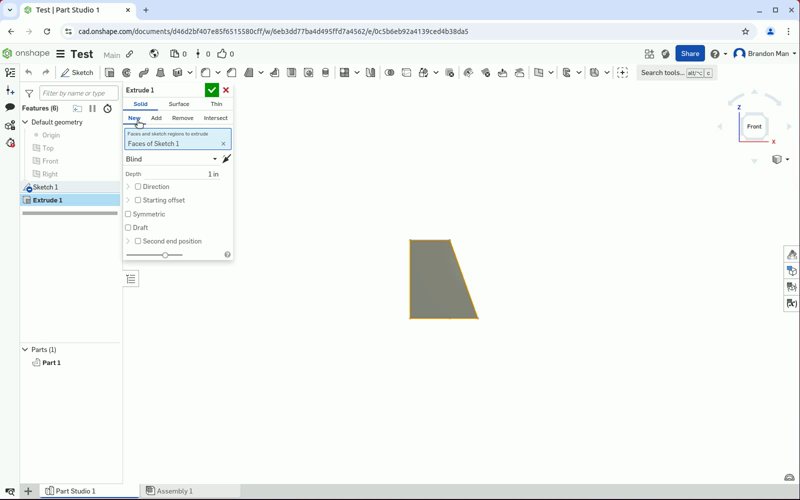
key(tab, 4)
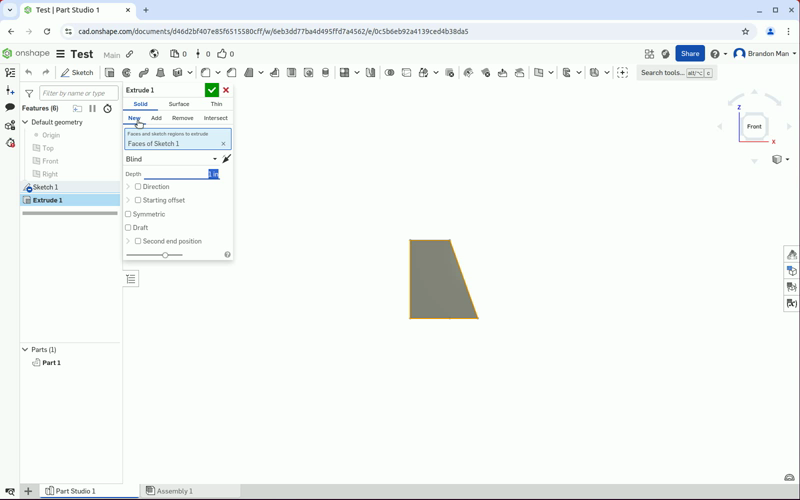
text(5.777)
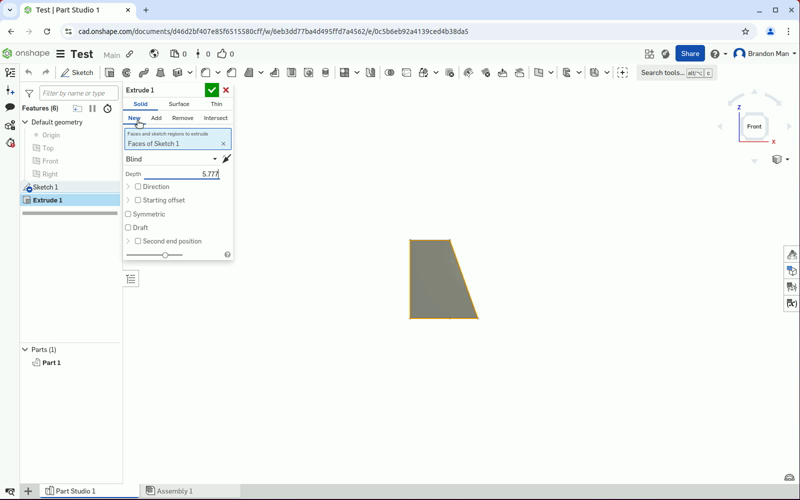
key(enter)
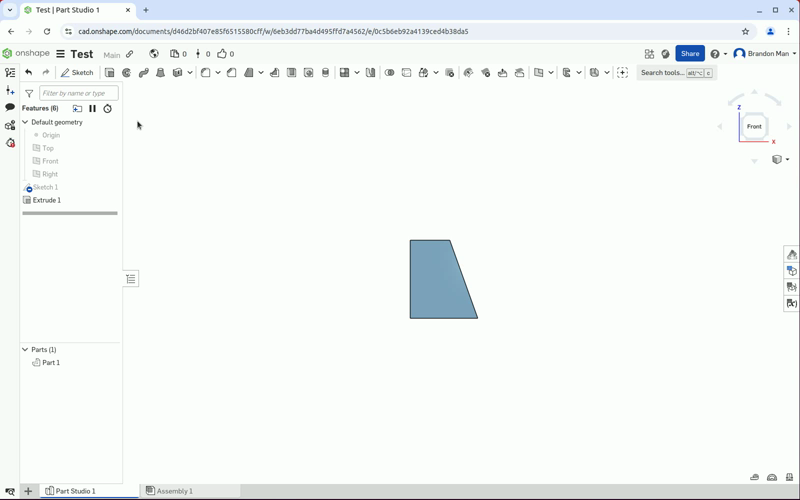
key(shift+h)
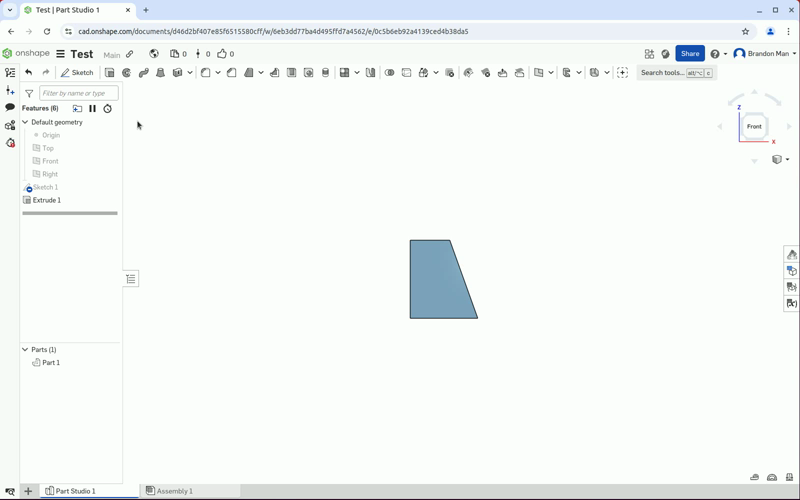
key(shift+h)
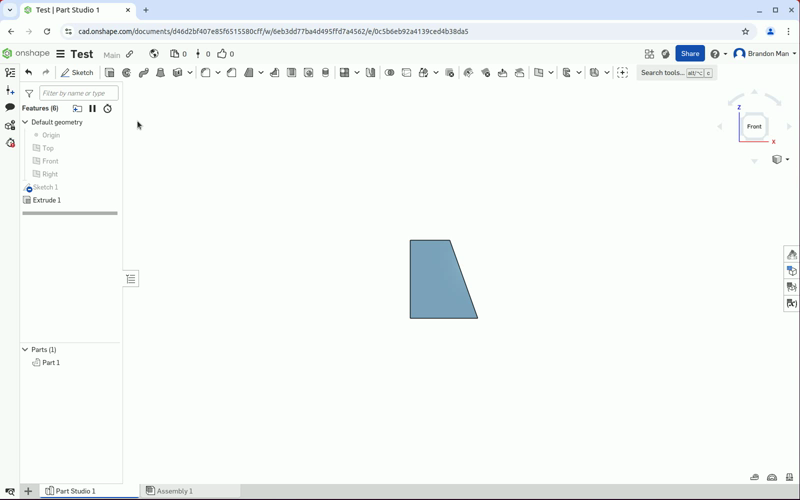
mouse_move(73, 189)
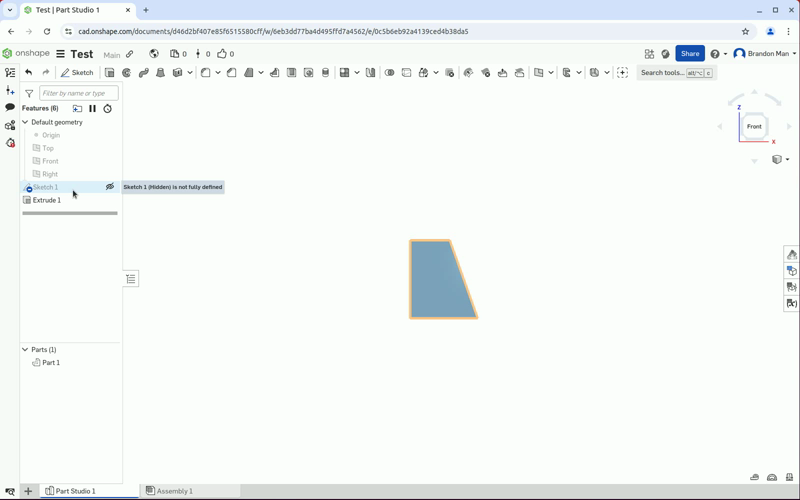
click(73, 189)
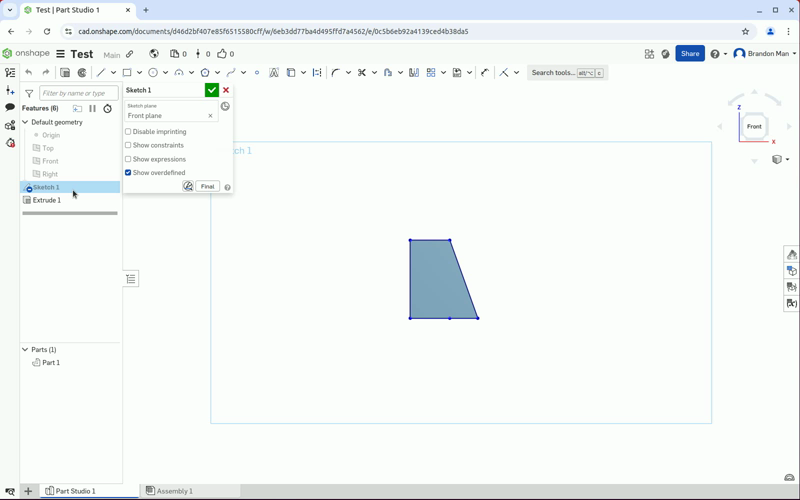
mouse_move(229, 92)
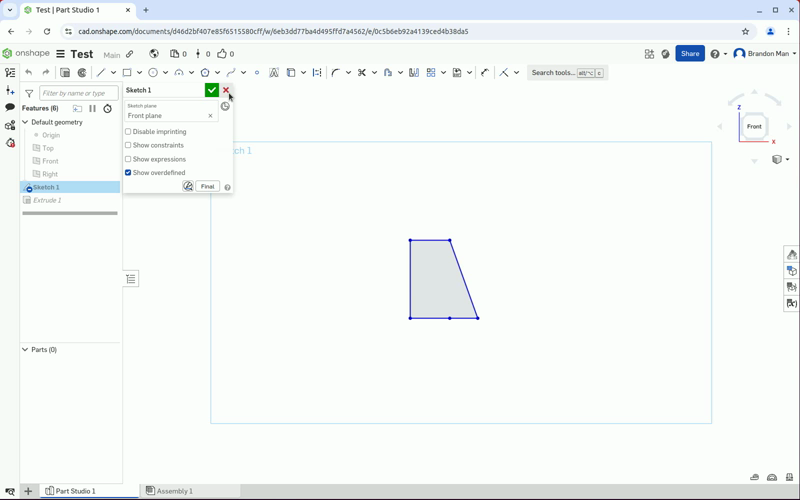
click(229, 92)
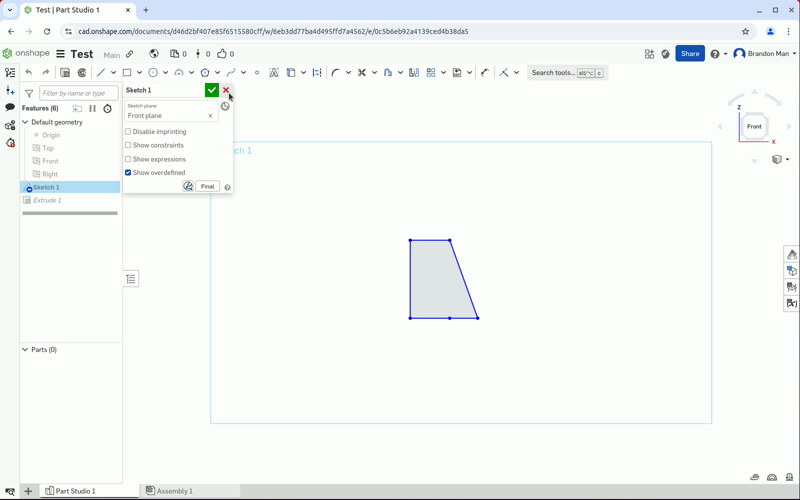
key(shift+s)
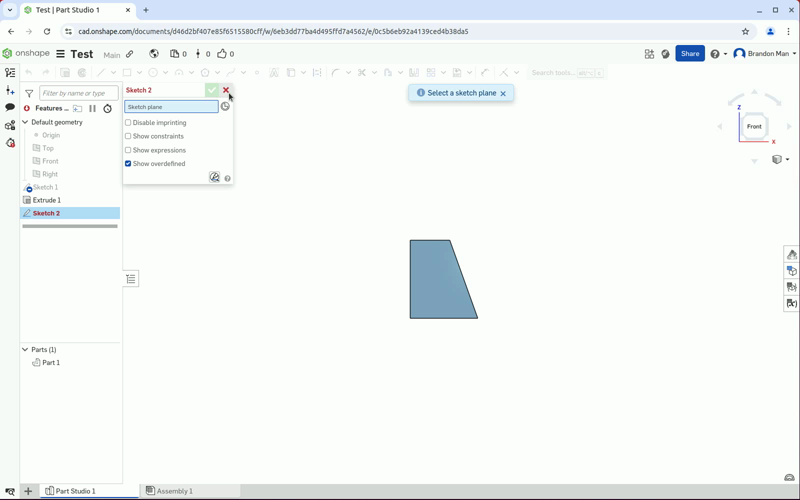
mouse_move(73, 163)
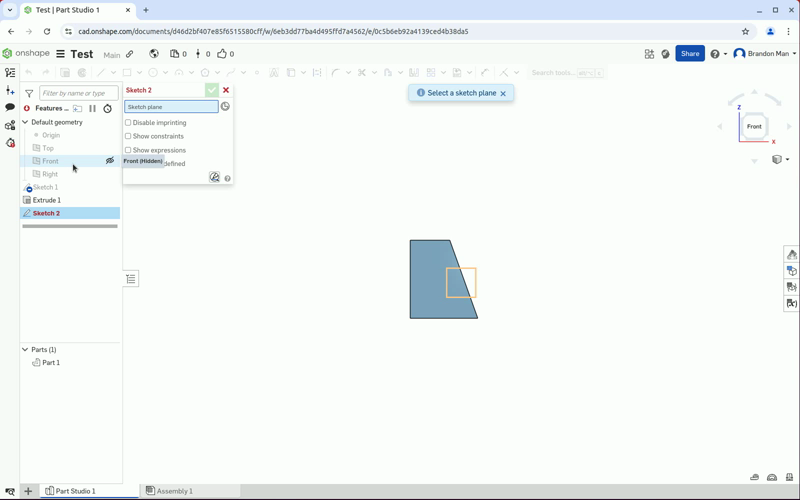
click(73, 163)
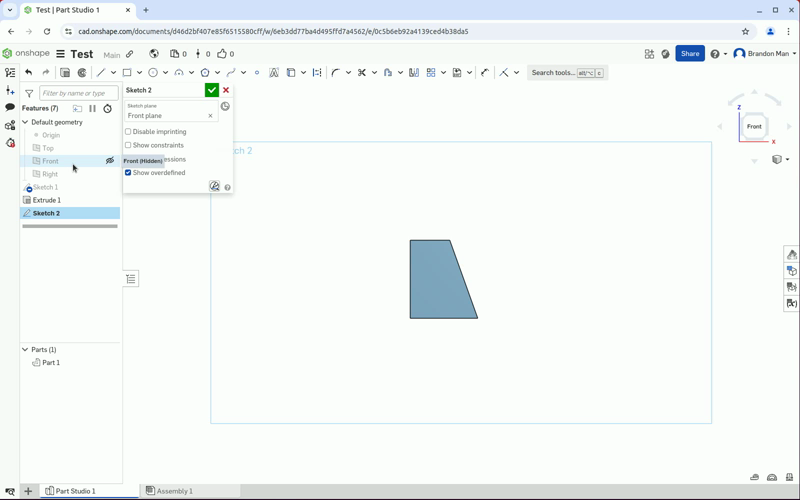
mouse_move(73, 352)
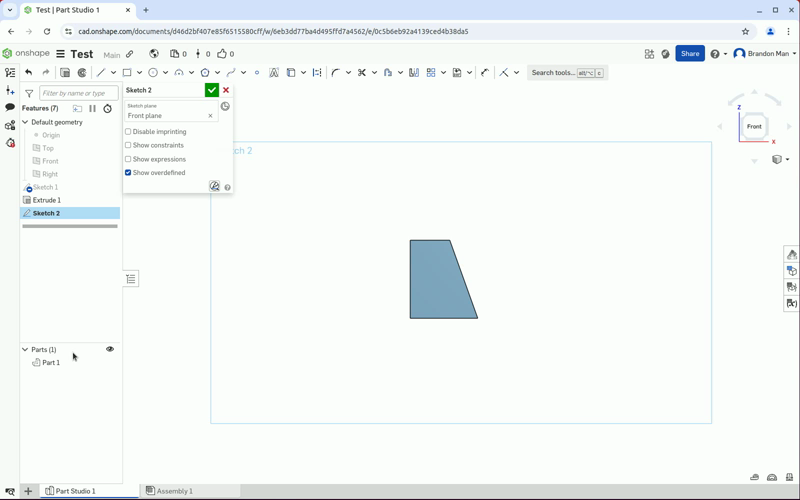
key(y)
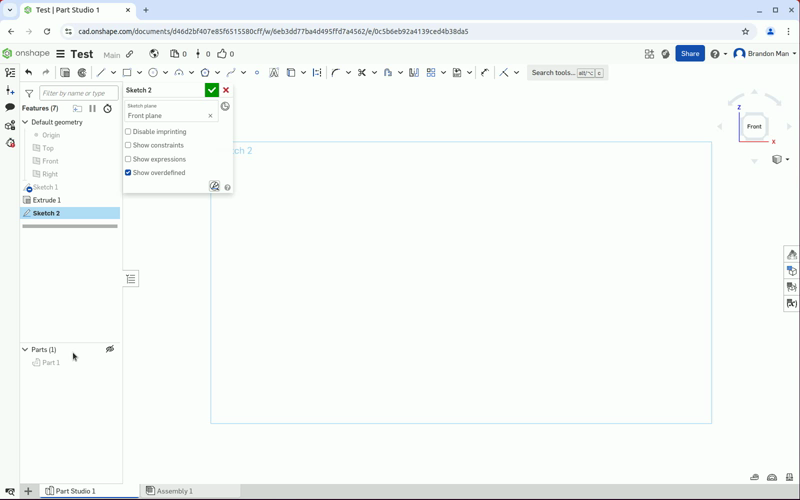
key(l)
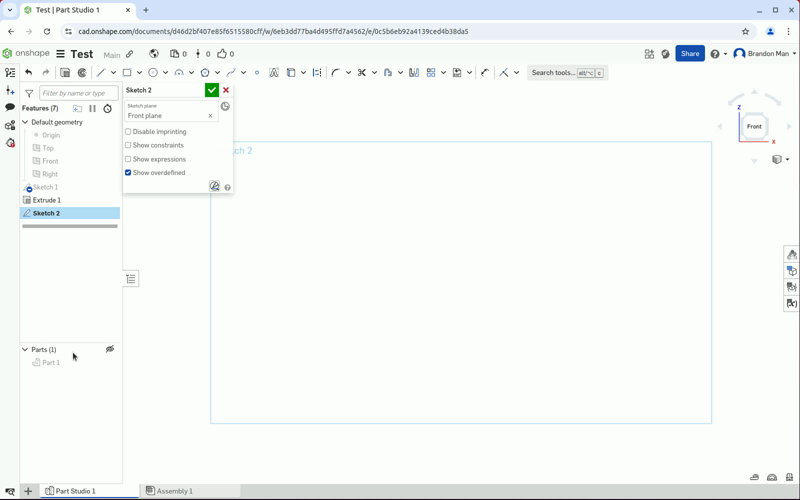
key_down(shift)
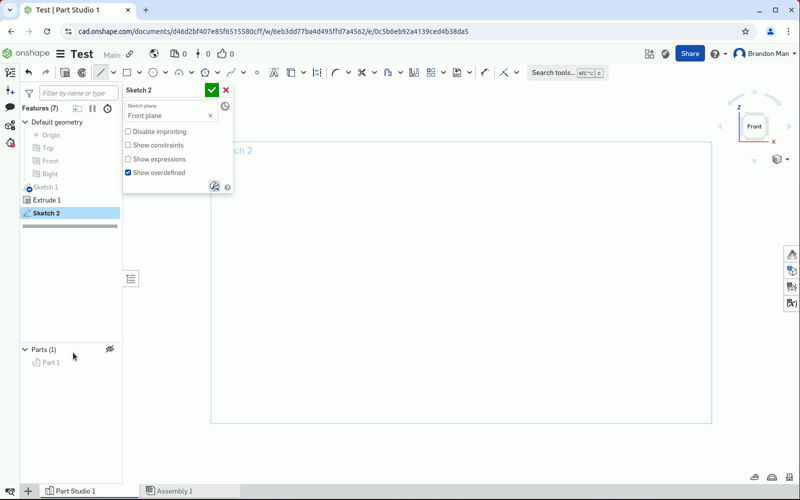
mouse_move(510, 318)
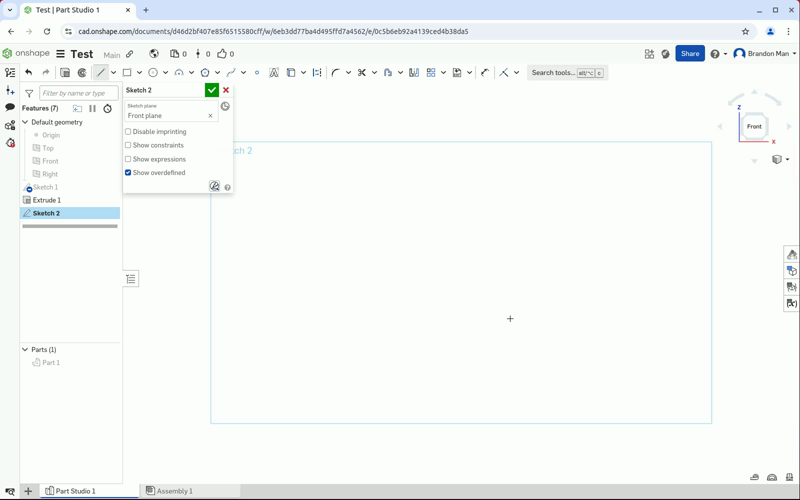
click(510, 318)
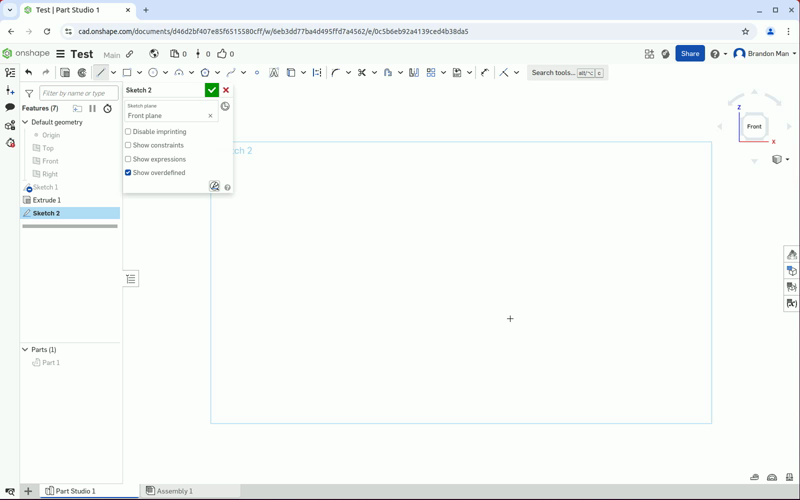
key_up(shift)
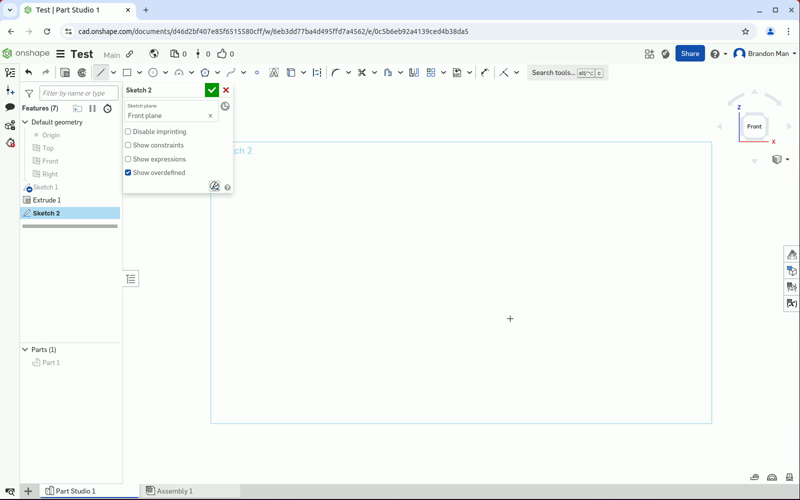
key_down(shift)
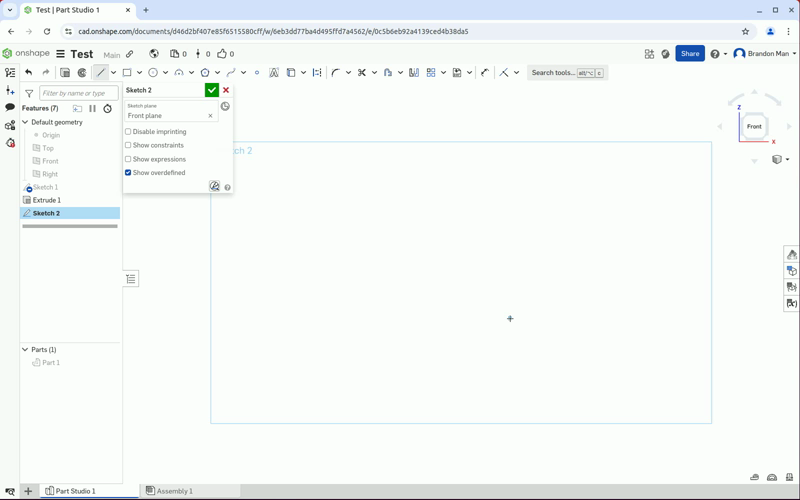
mouse_move(540, 318)
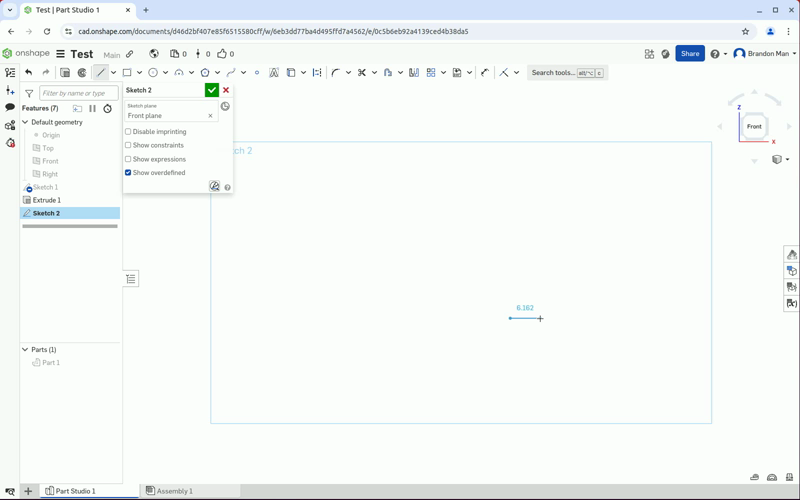
mouse_move(534, 318)
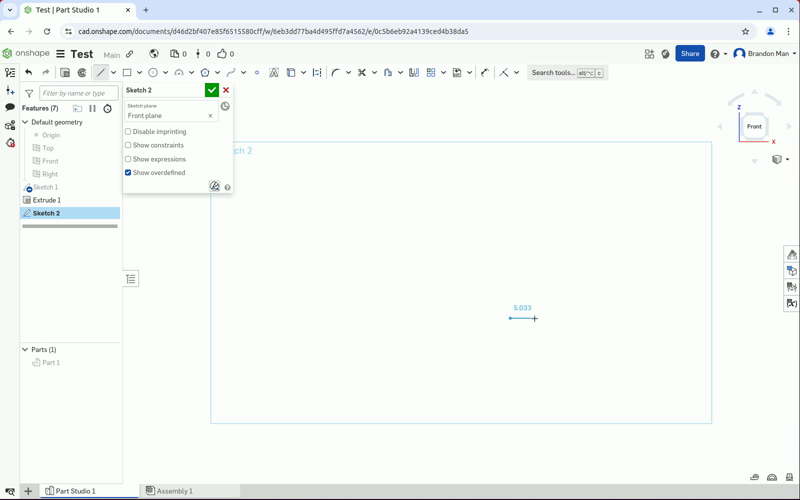
click(534, 318)
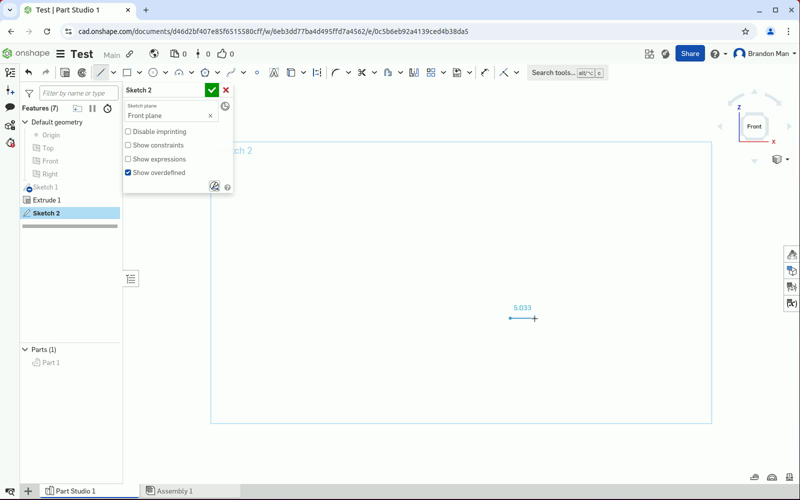
key_up(shift)
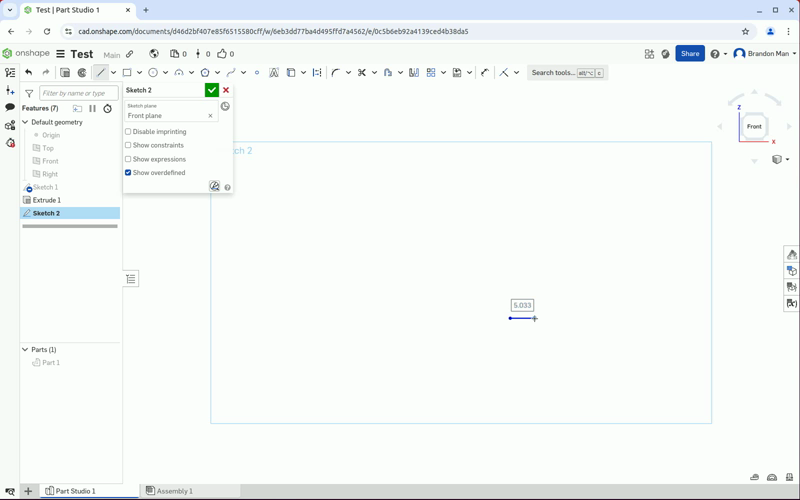
key_down(shift)
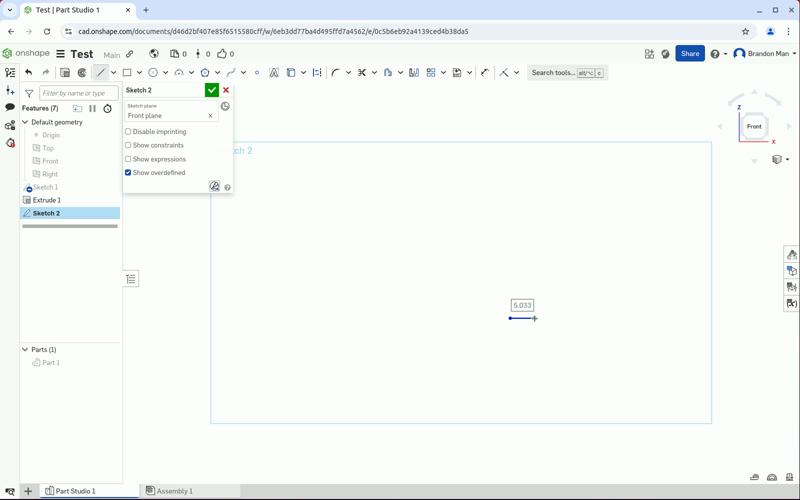
mouse_move(564, 318)
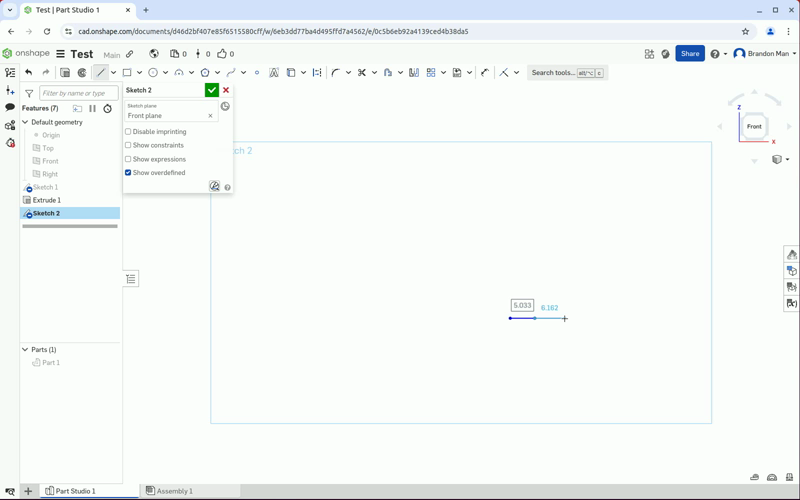
mouse_move(573, 318)
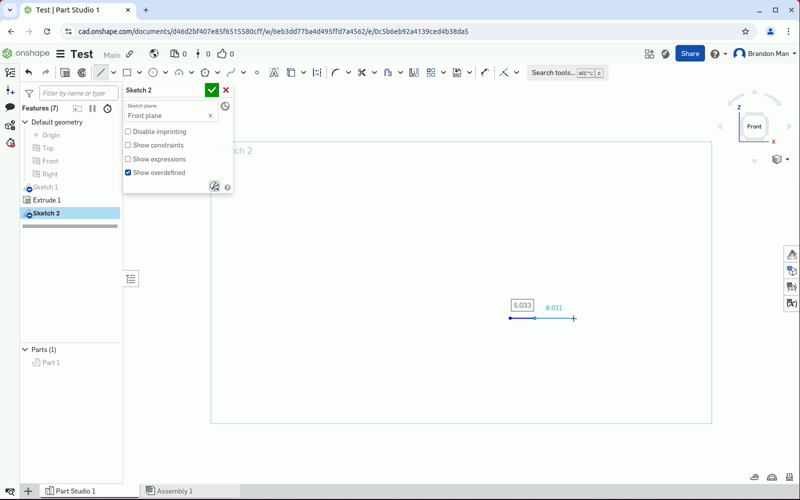
click(573, 318)
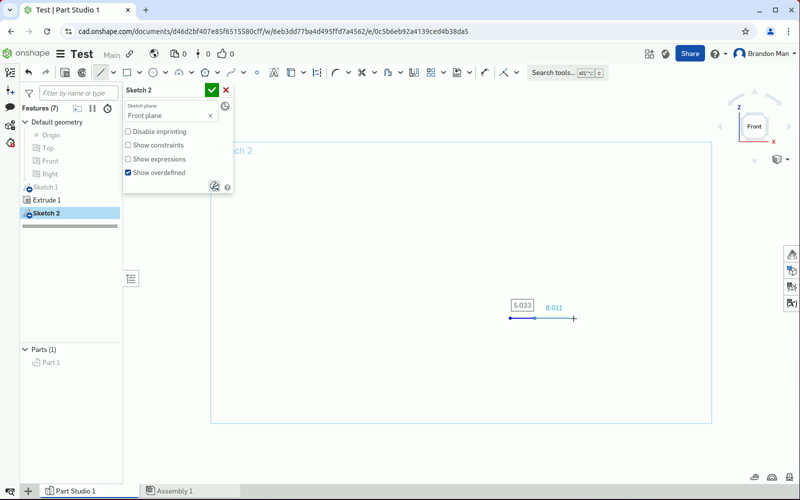
key_up(shift)
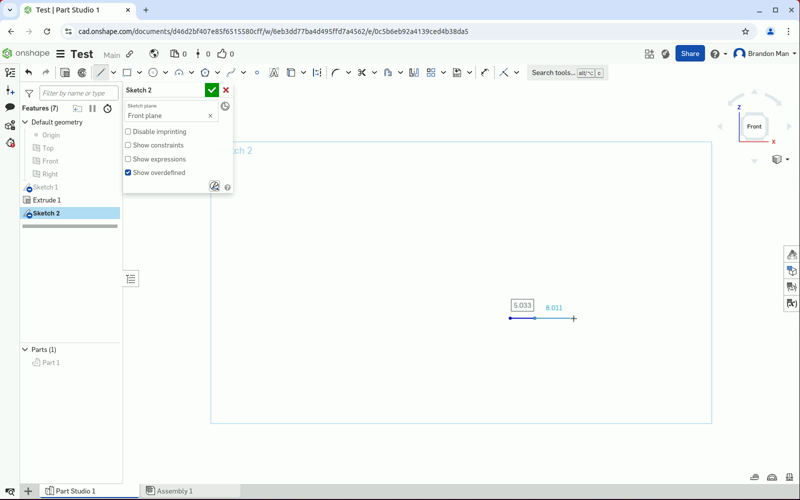
key_down(shift)
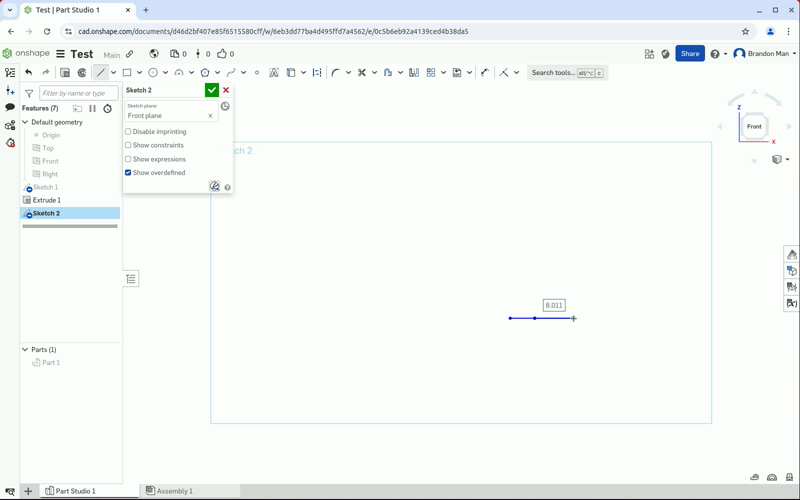
mouse_move(573, 240)
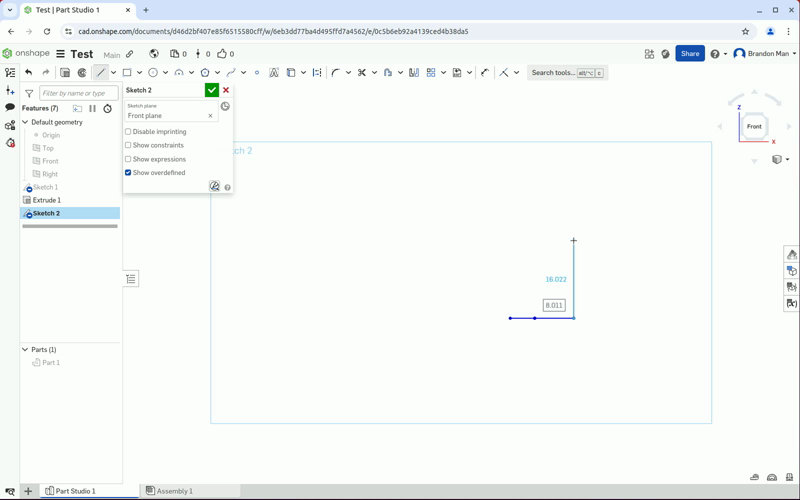
click(573, 240)
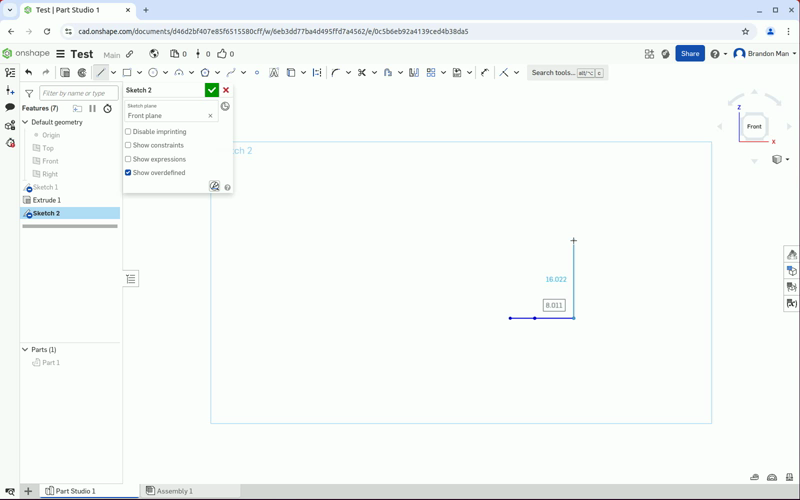
key_up(shift)
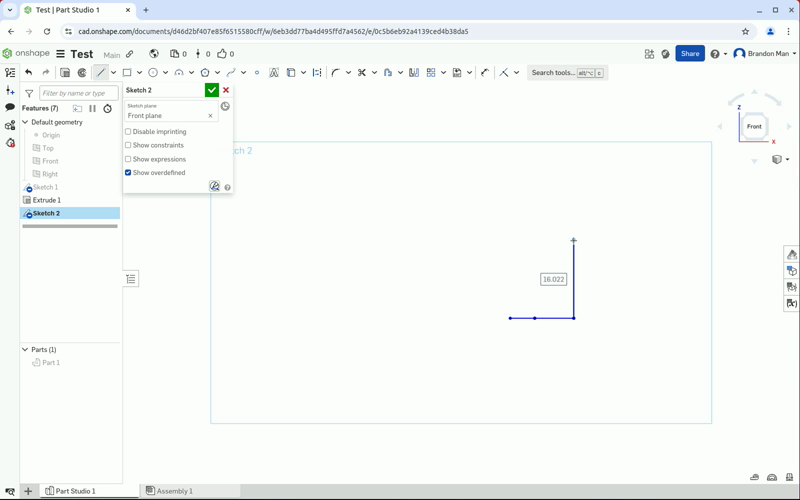
key_down(shift)
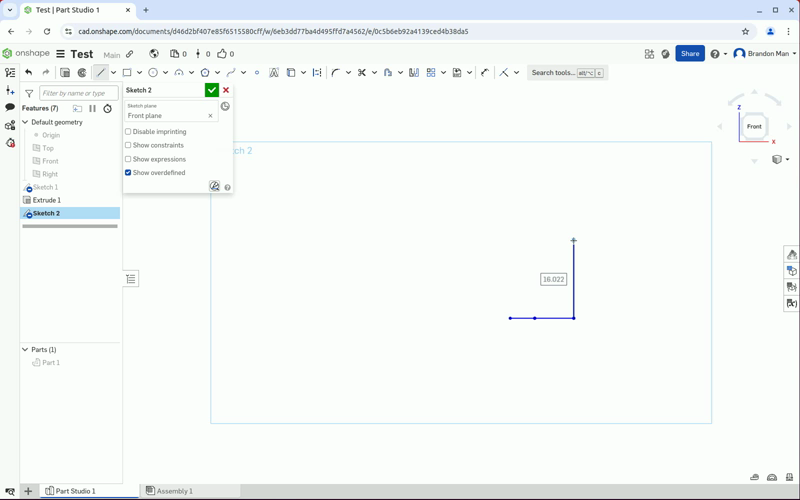
mouse_move(589, 240)
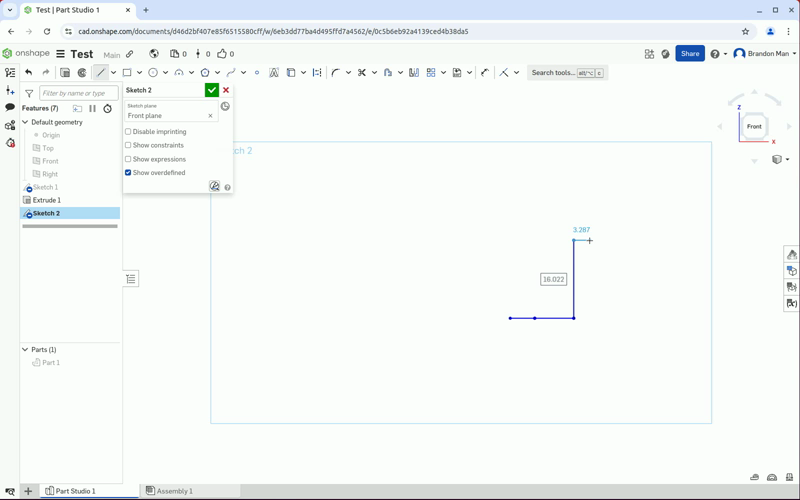
mouse_move(534, 240)
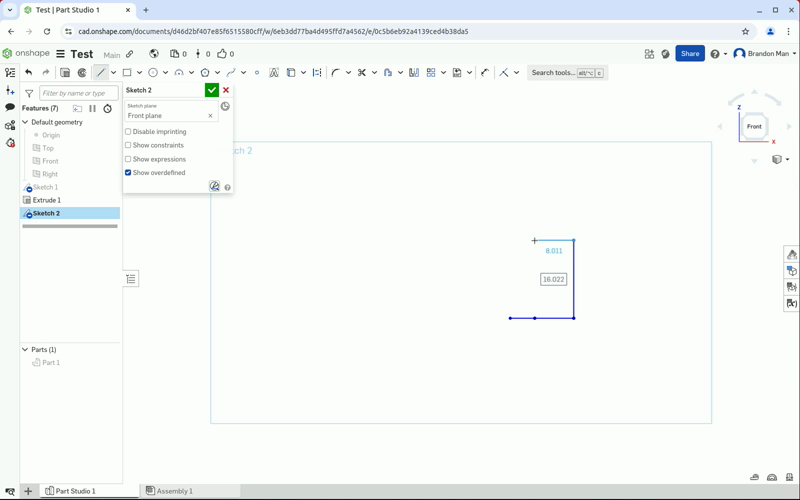
click(534, 240)
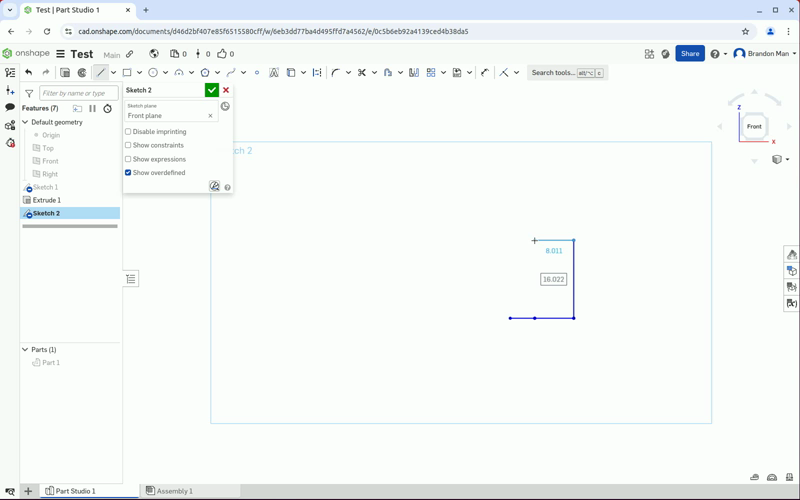
key_up(shift)
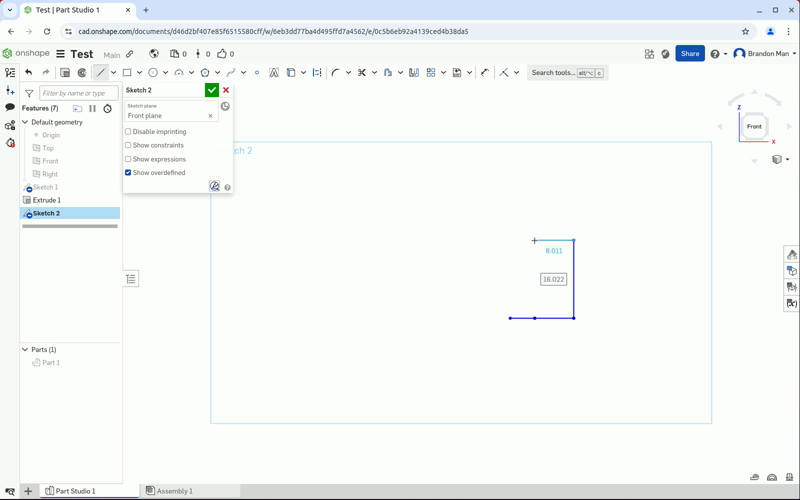
key_down(shift)
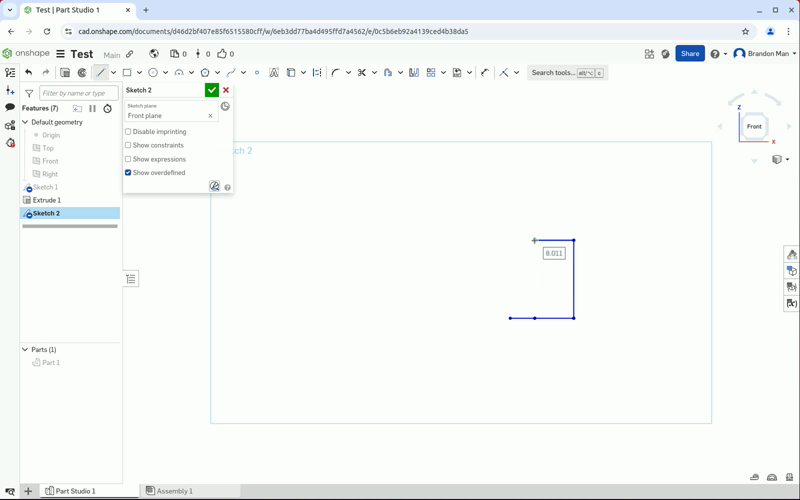
mouse_move(510, 318)
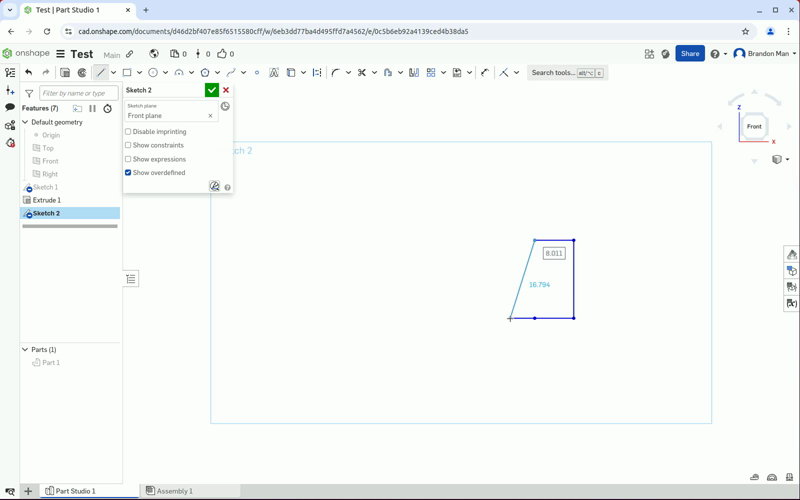
key_up(shift)
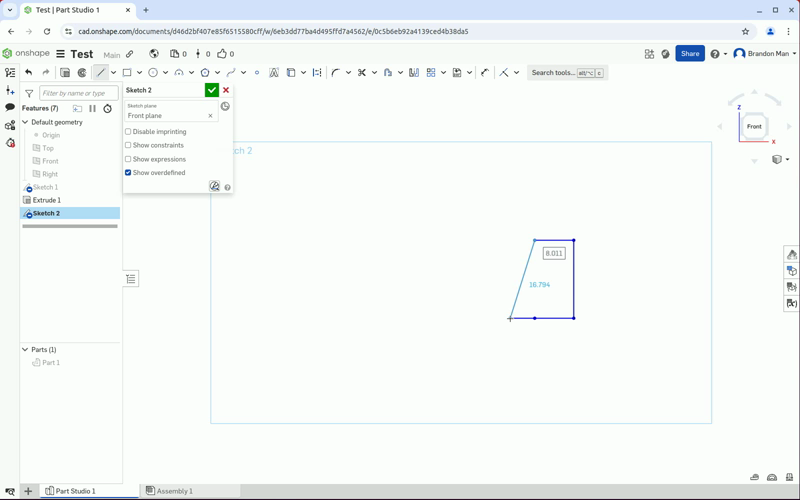
click(510, 318)
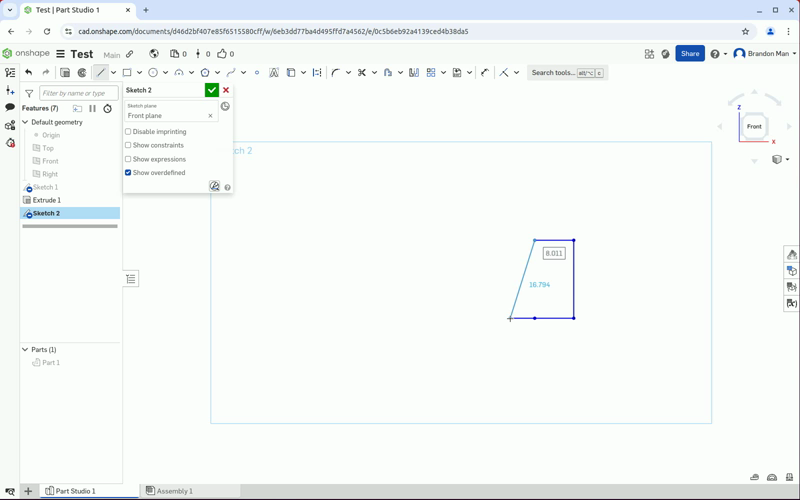
key(esc)
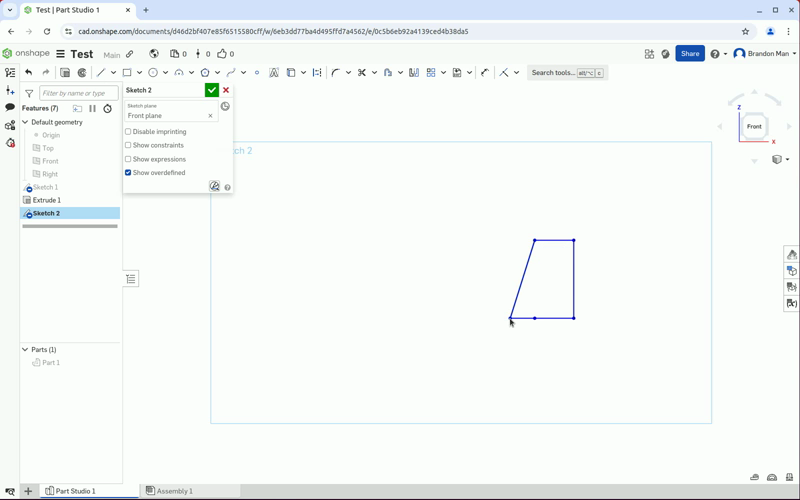
mouse_move(533, 292)
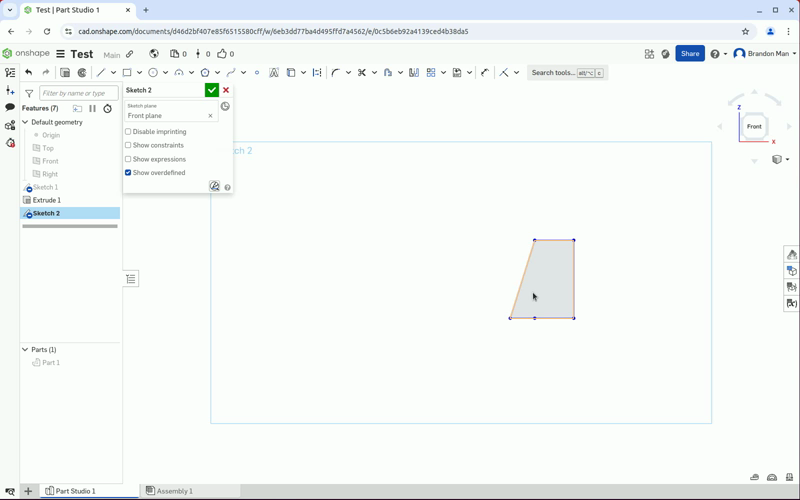
click(533, 292)
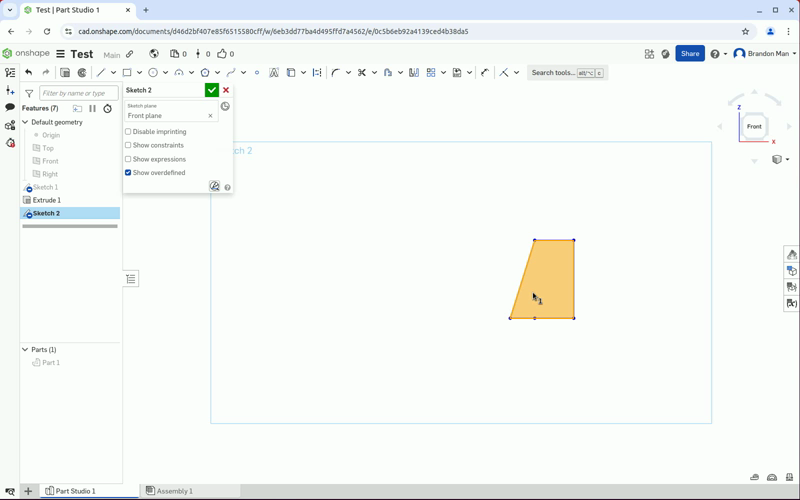
mouse_move(73, 352)
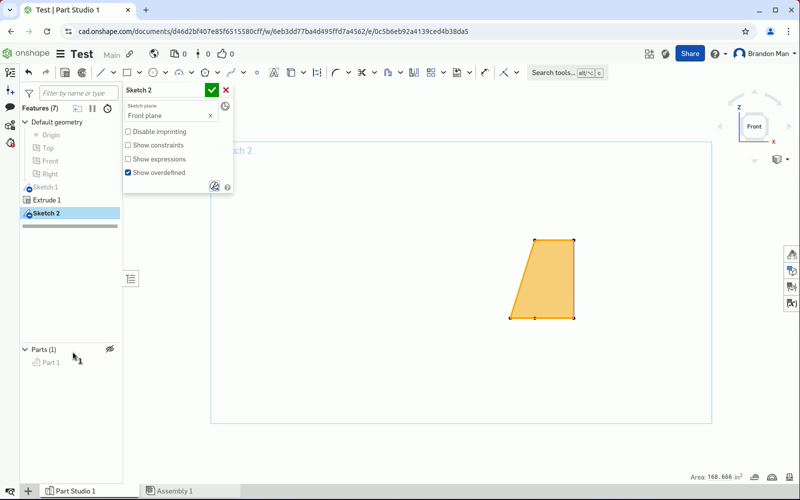
key(shift+y)
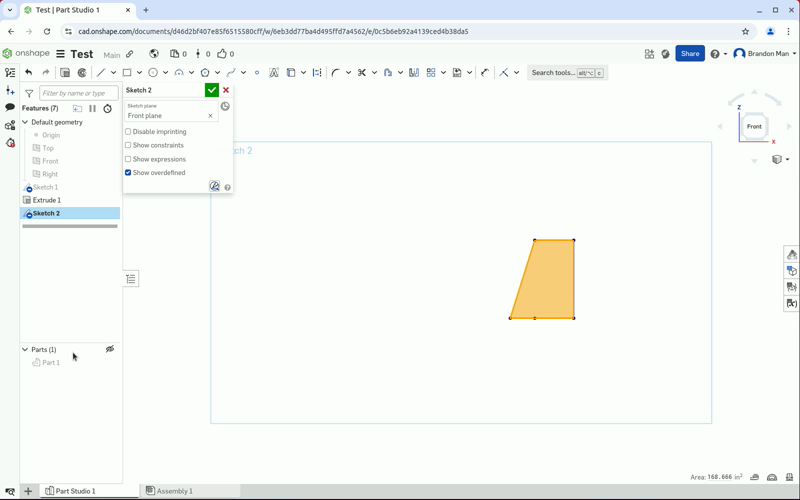
key(shift+e)
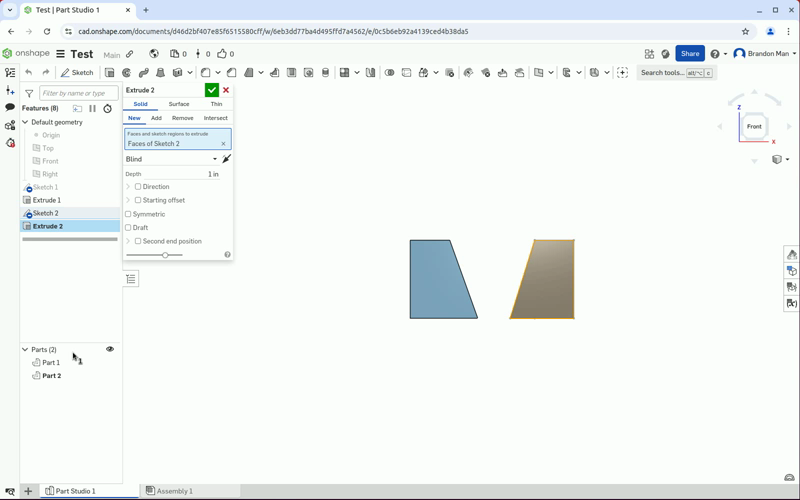
mouse_move(143, 106)
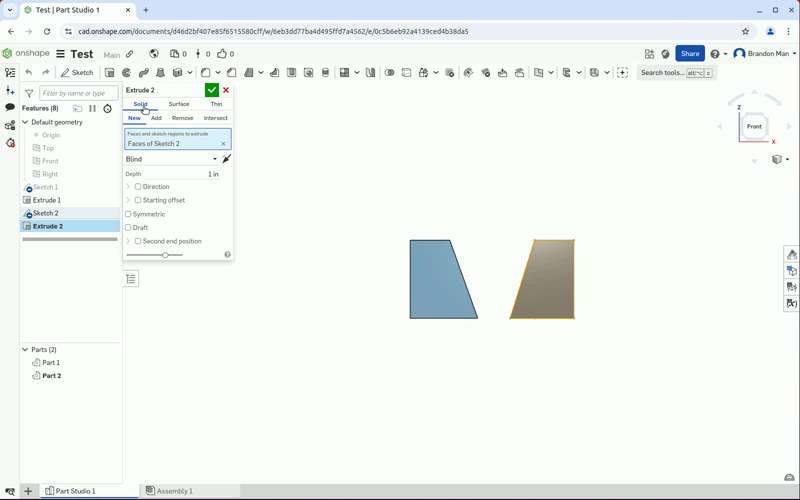
click(143, 106)
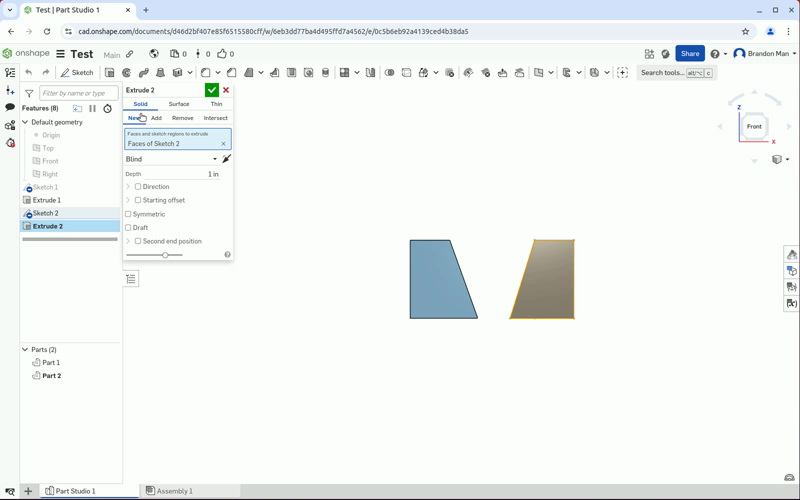
mouse_move(137, 120)
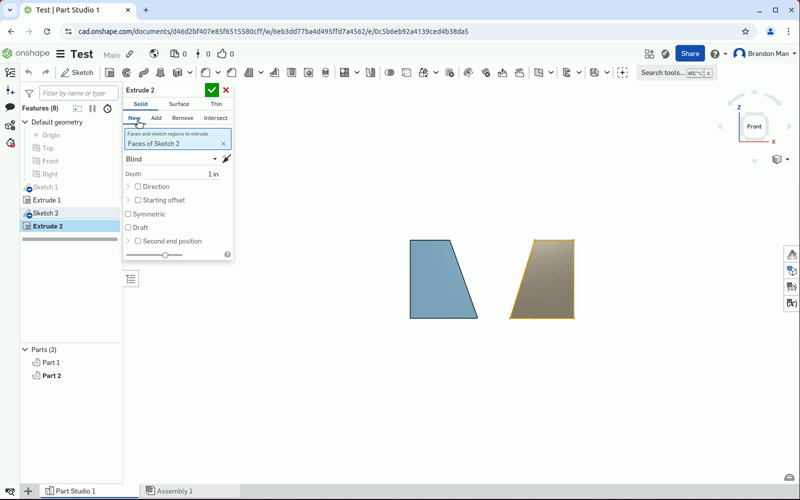
click(137, 120)
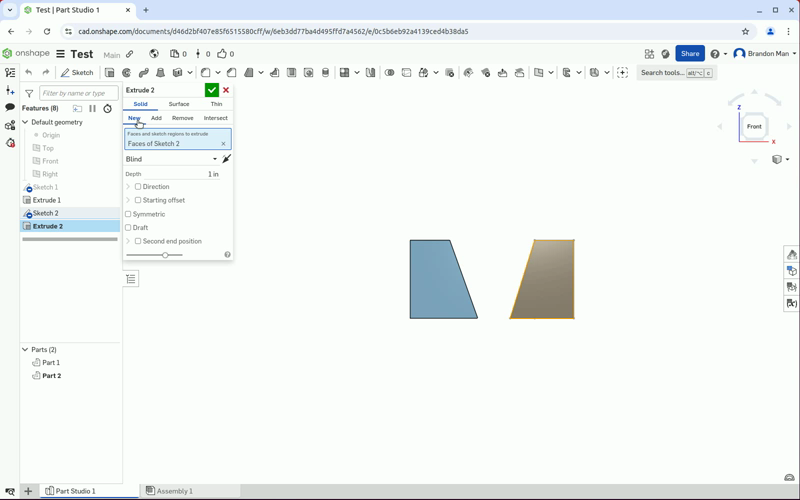
key(tab, 4)
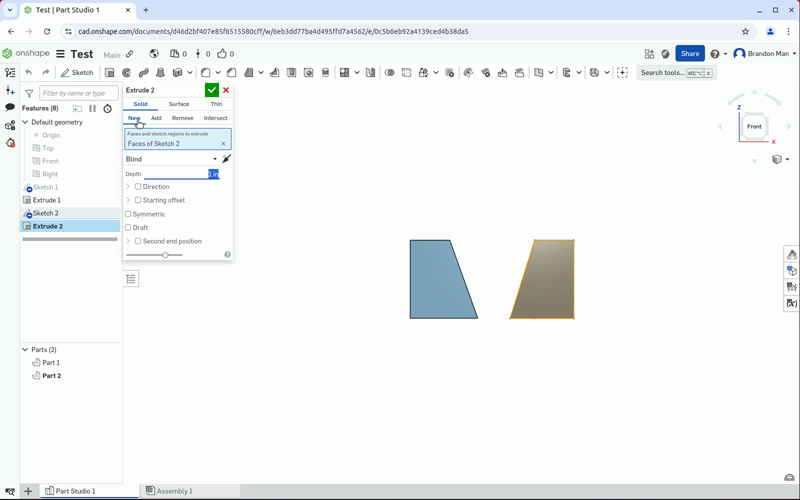
text(5.777)
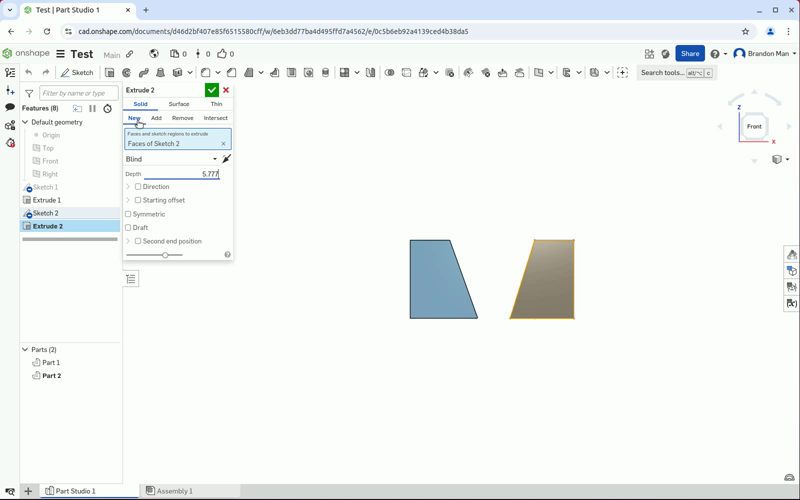
key(enter)
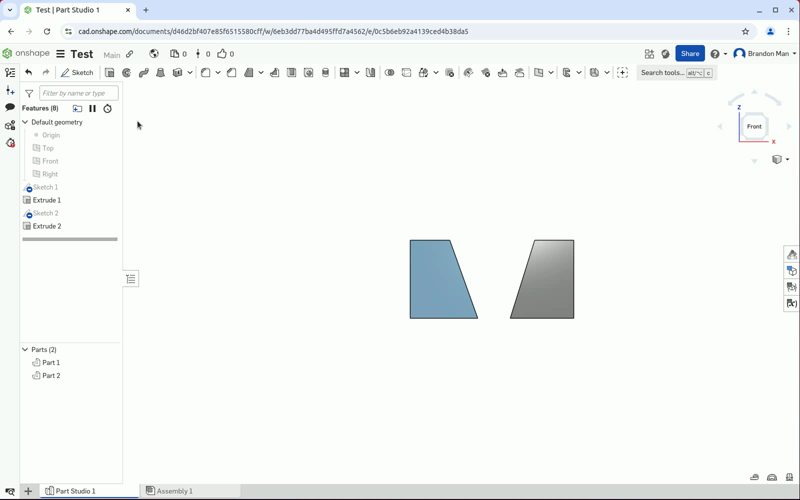
key(shift+h)
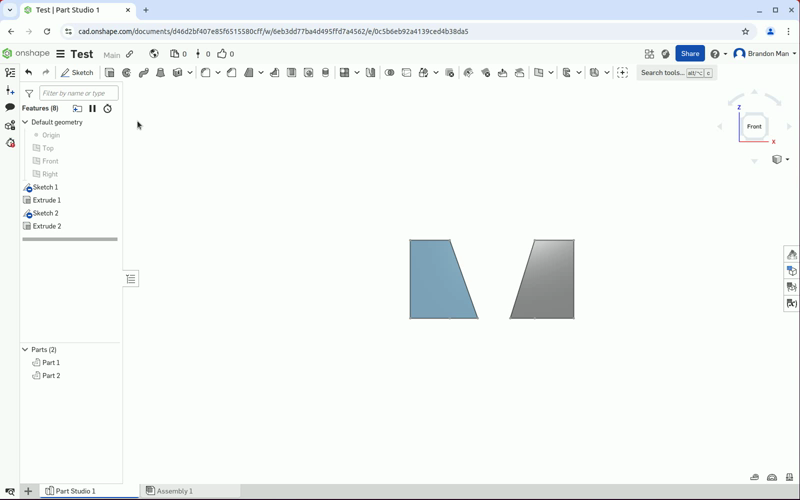
key(shift+h)
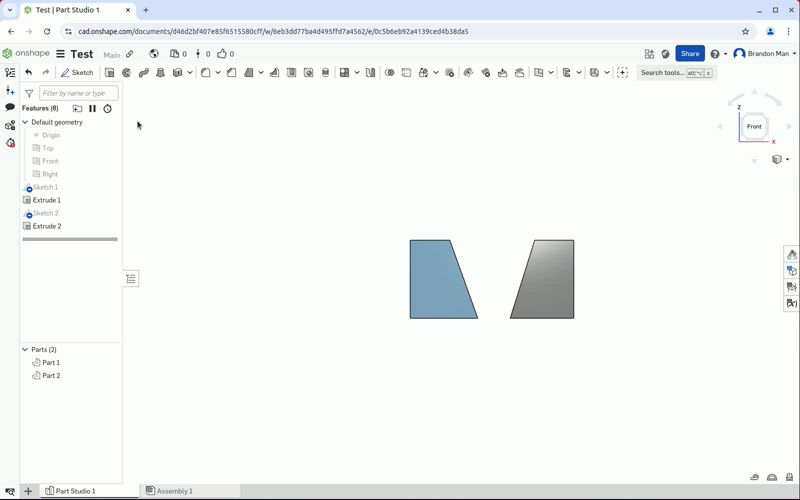
mouse_move(73, 189)
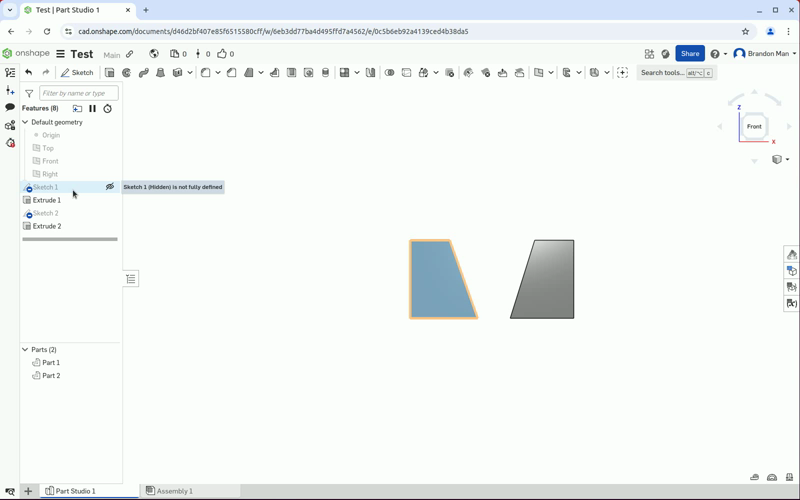
click(73, 189)
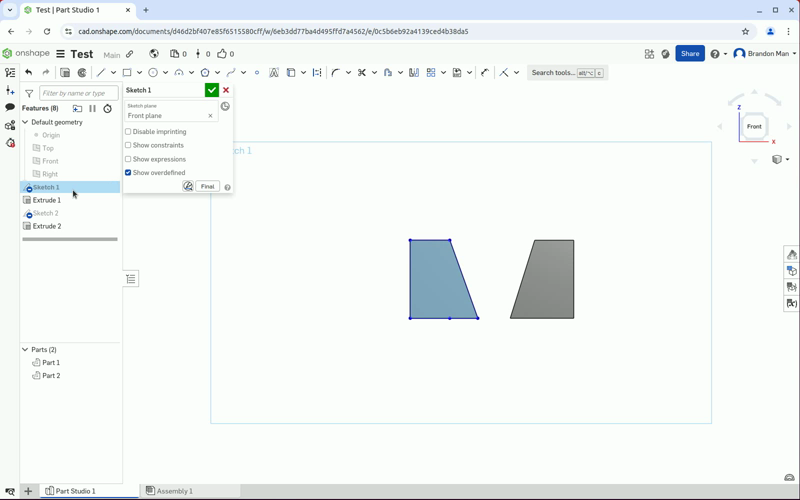
mouse_move(229, 92)
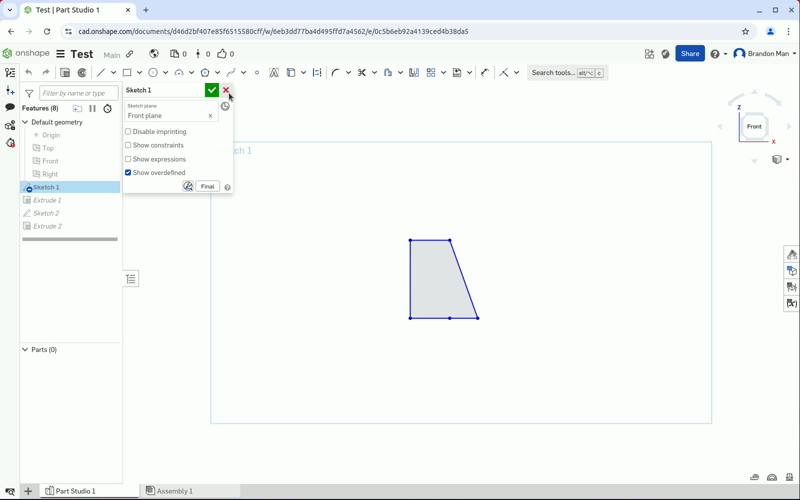
click(229, 92)
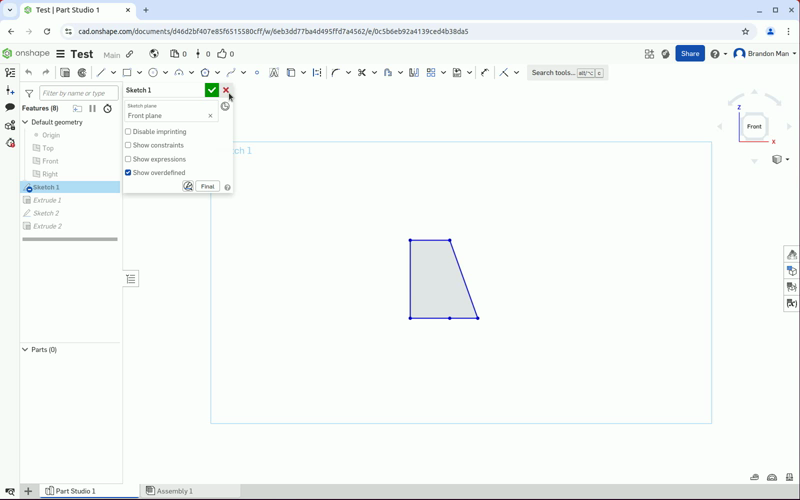
key(shift+s)
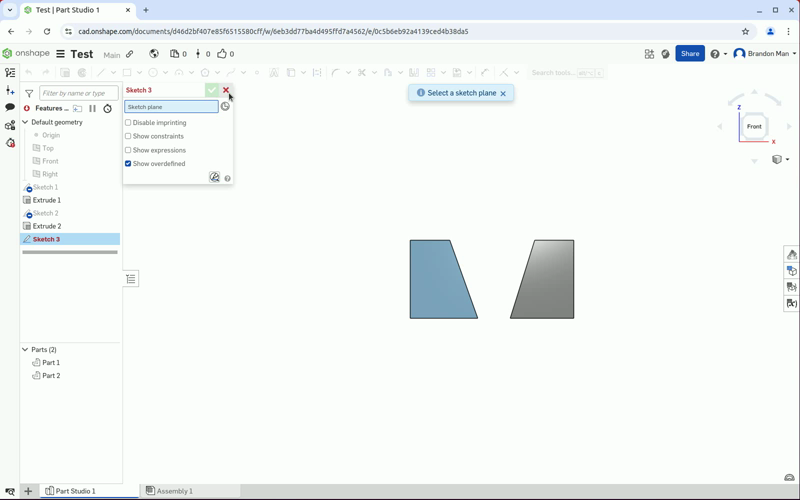
mouse_move(73, 163)
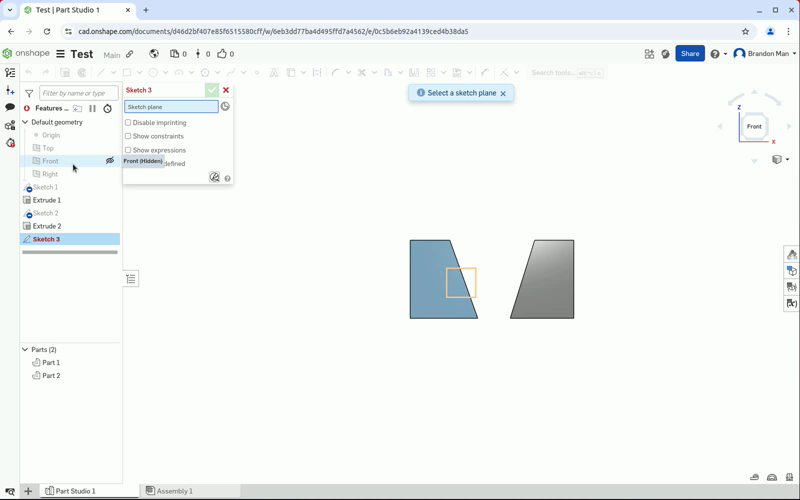
click(73, 163)
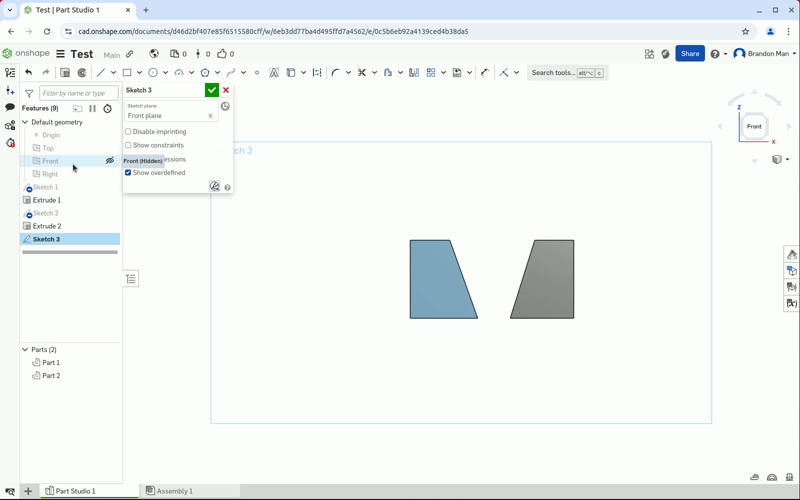
mouse_move(73, 352)
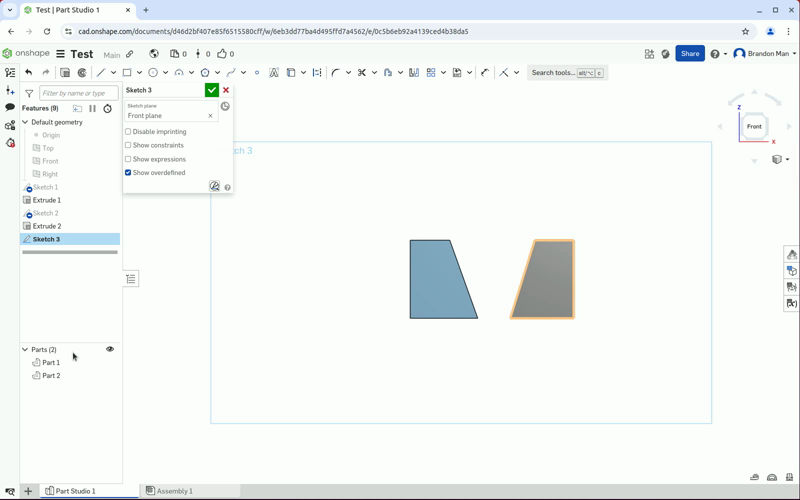
key(y)
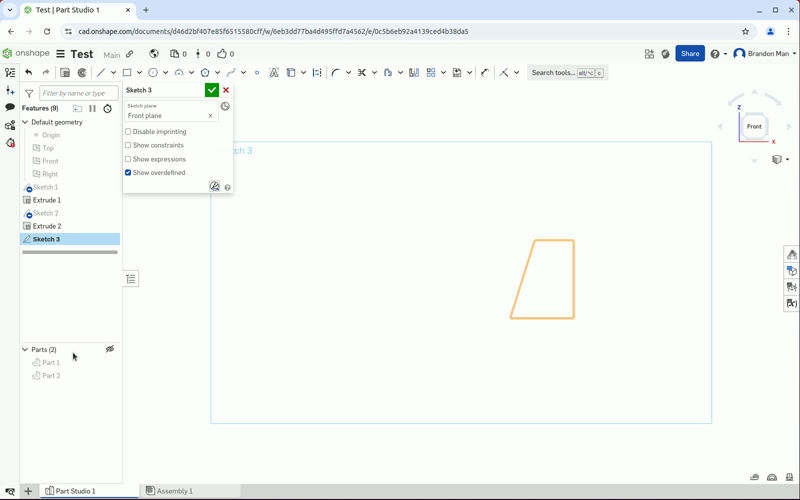
key(l)
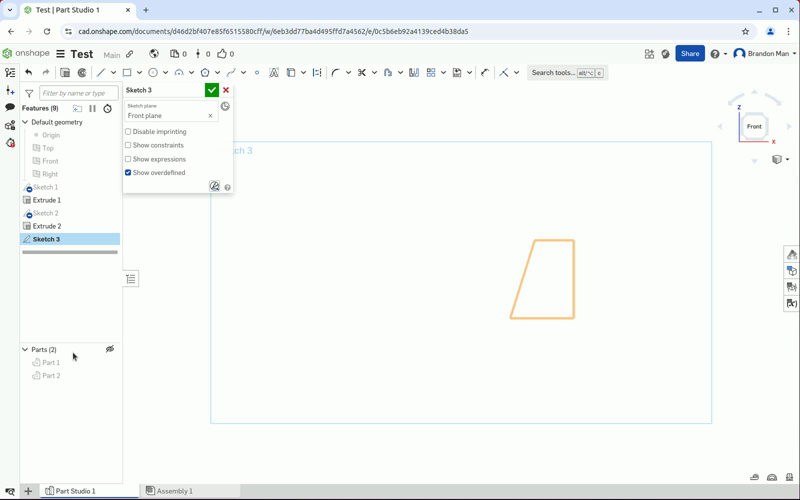
key_down(shift)
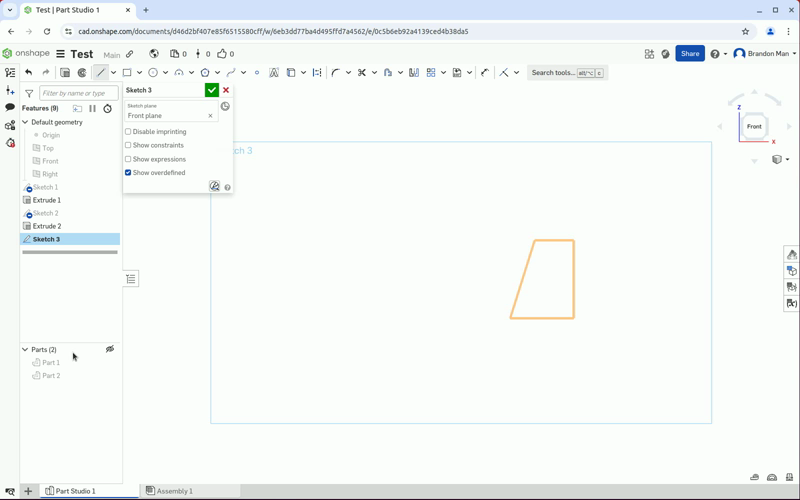
mouse_move(449, 240)
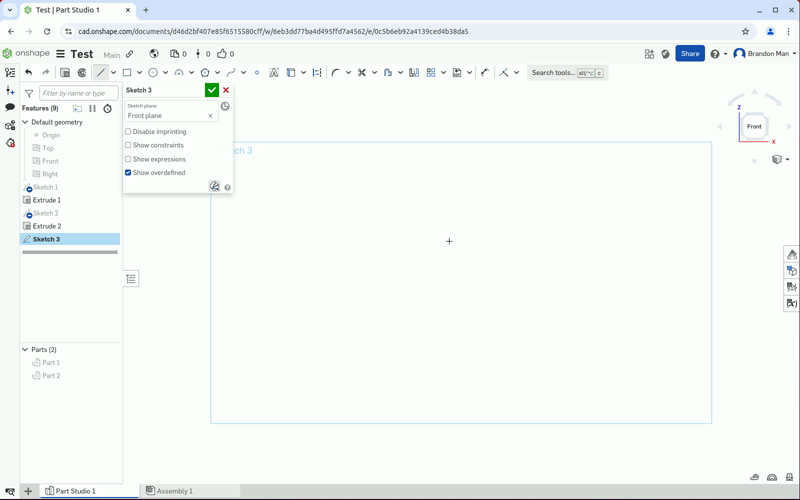
click(449, 240)
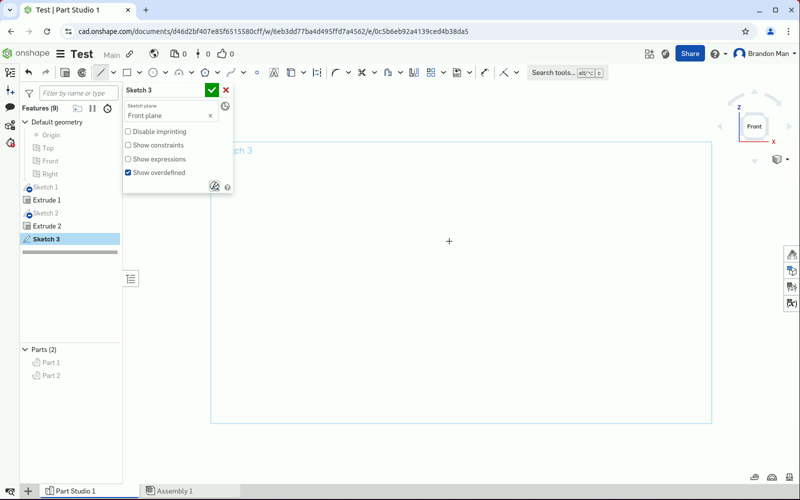
key_up(shift)
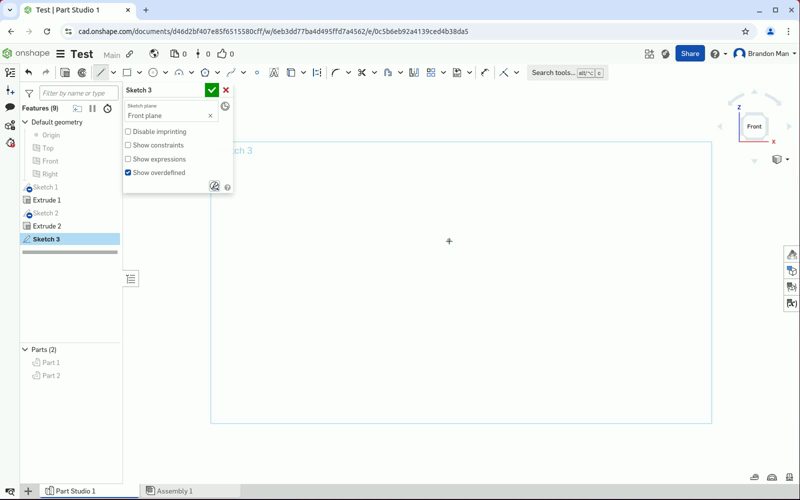
key_down(shift)
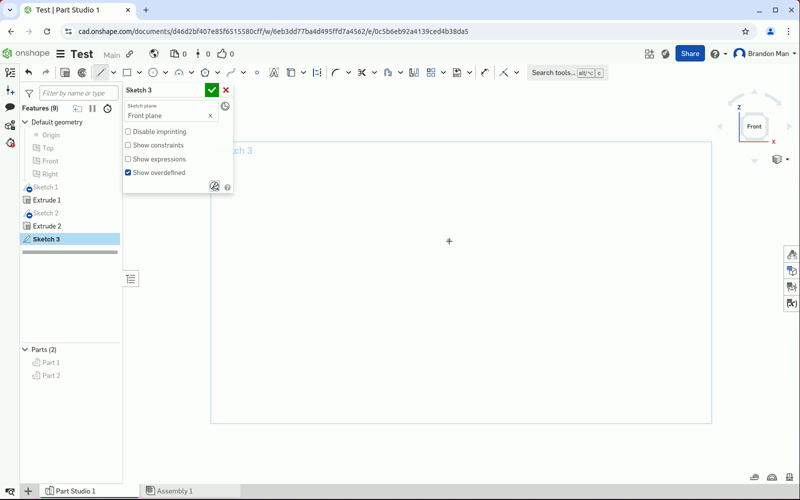
mouse_move(476, 318)
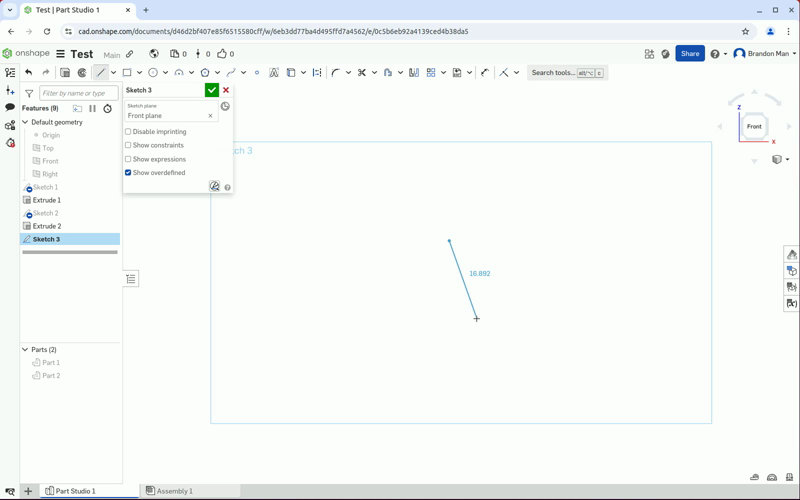
click(476, 318)
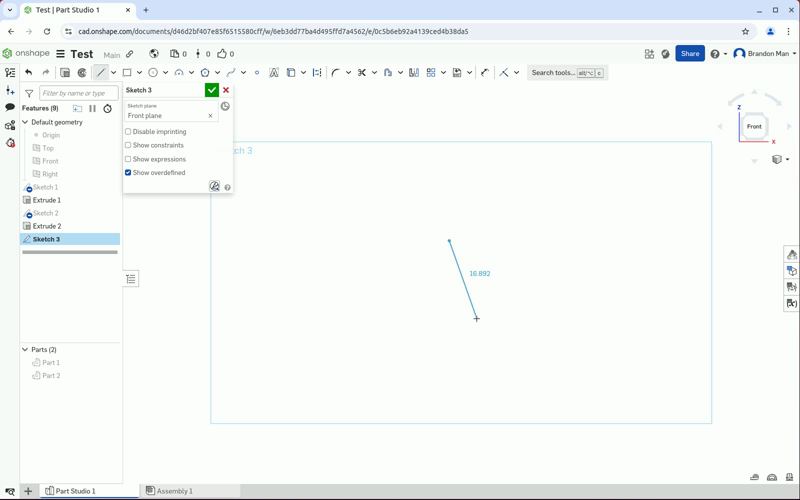
key_up(shift)
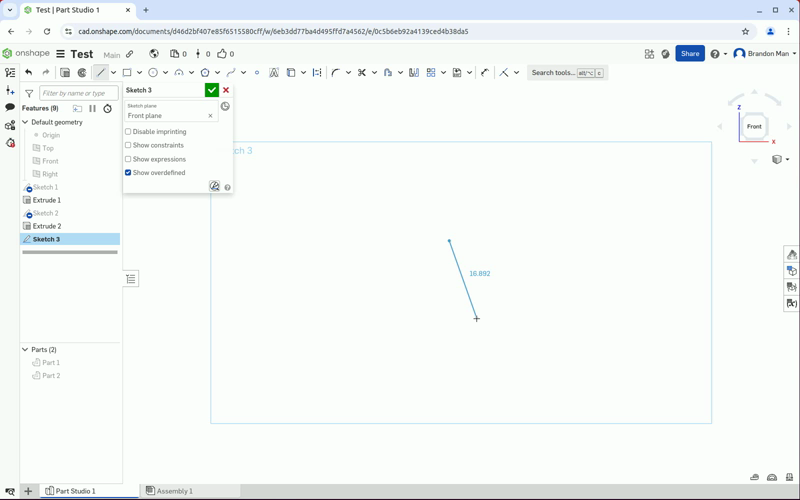
key_down(shift)
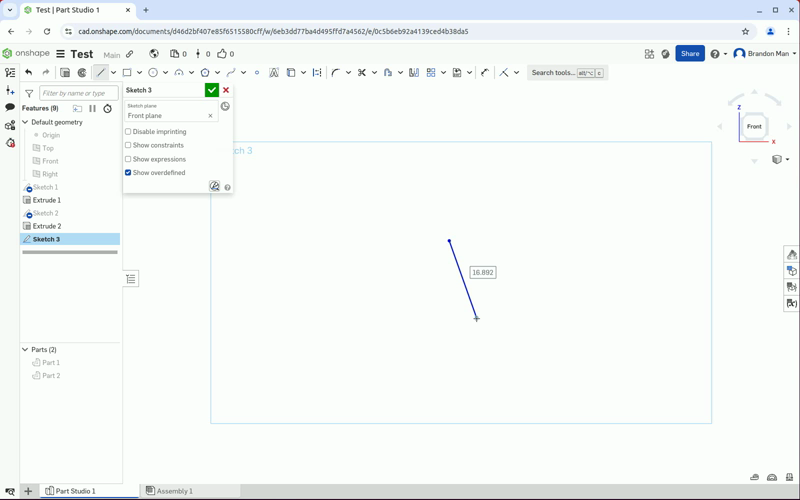
mouse_move(506, 318)
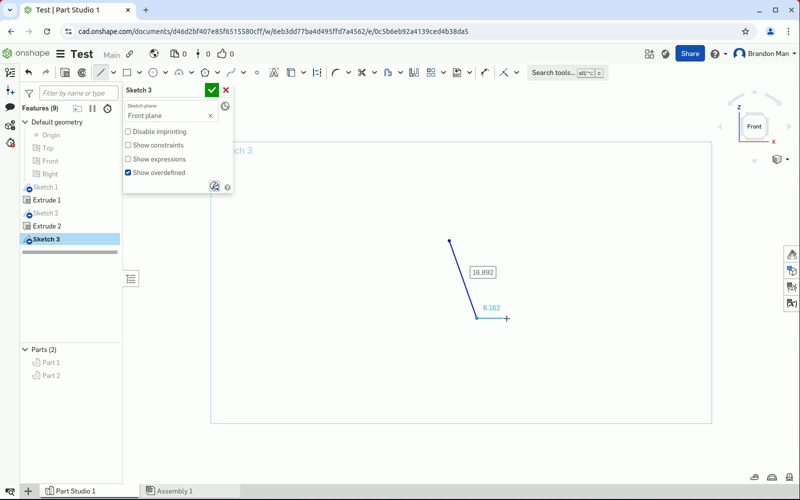
mouse_move(508, 318)
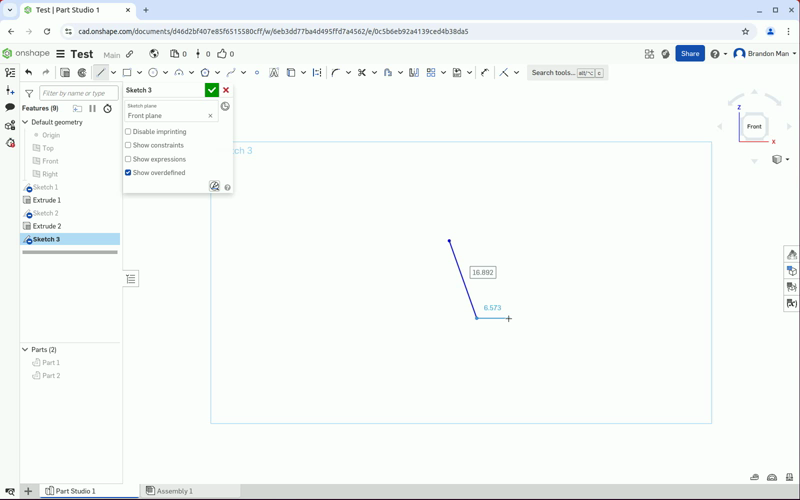
click(508, 318)
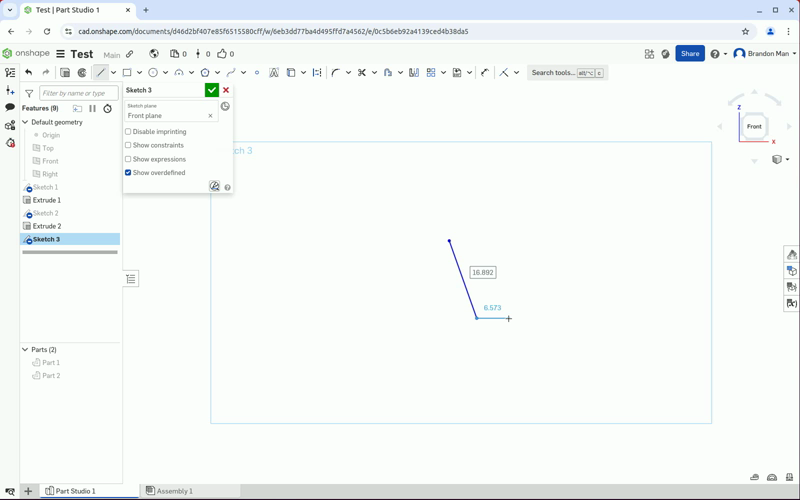
key_up(shift)
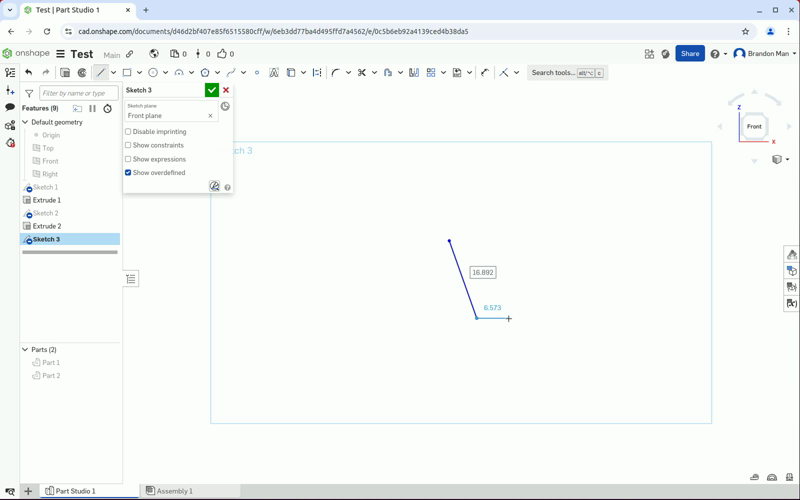
key_down(shift)
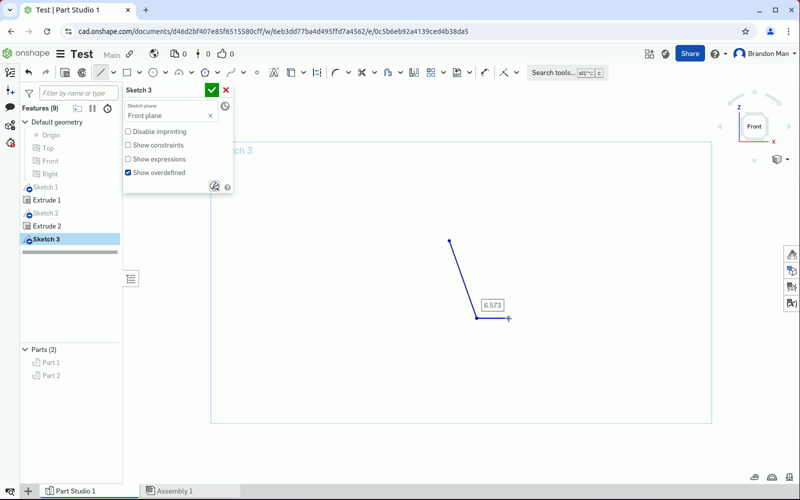
mouse_move(533, 240)
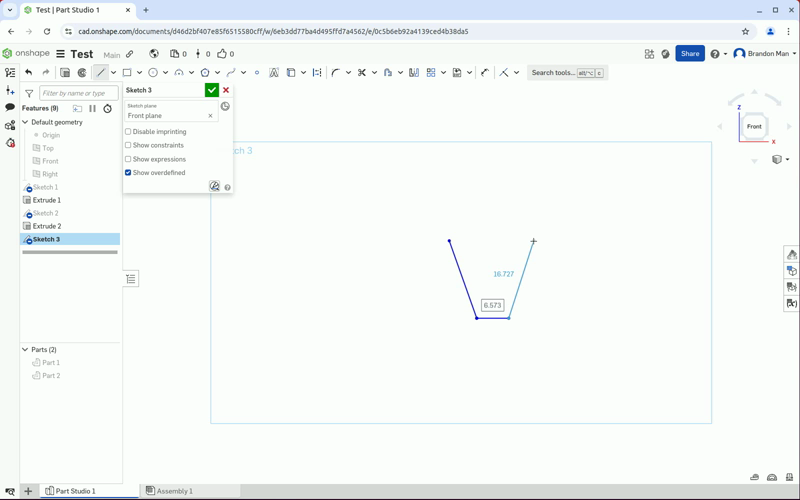
click(533, 240)
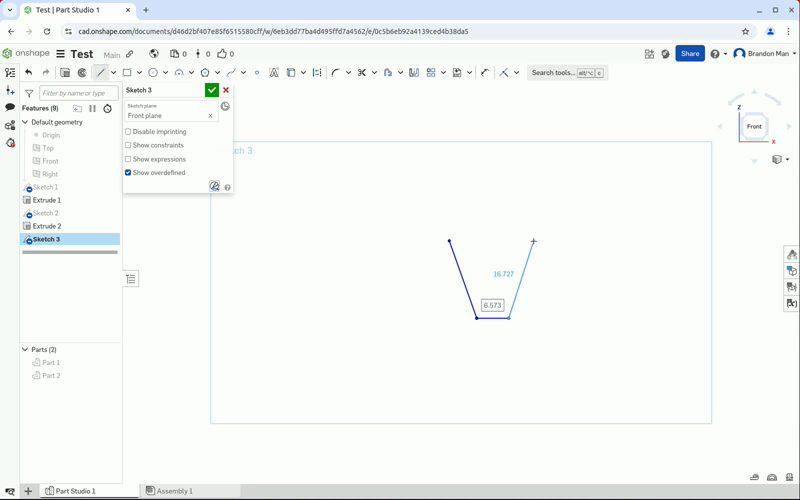
key_up(shift)
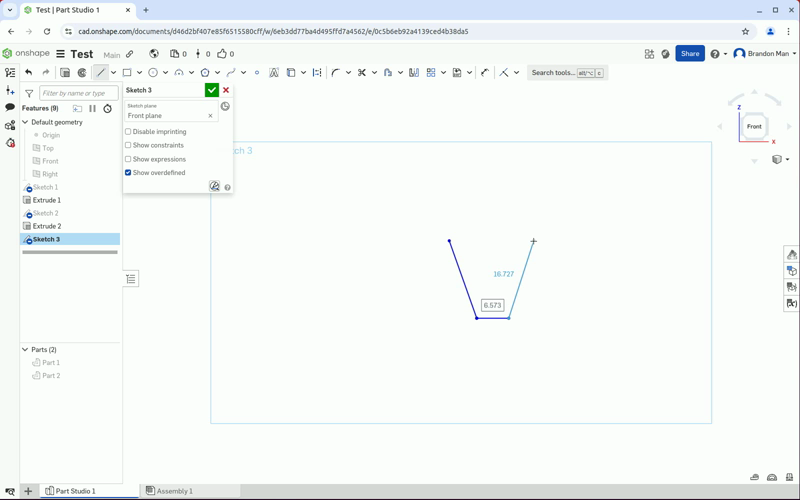
key_down(shift)
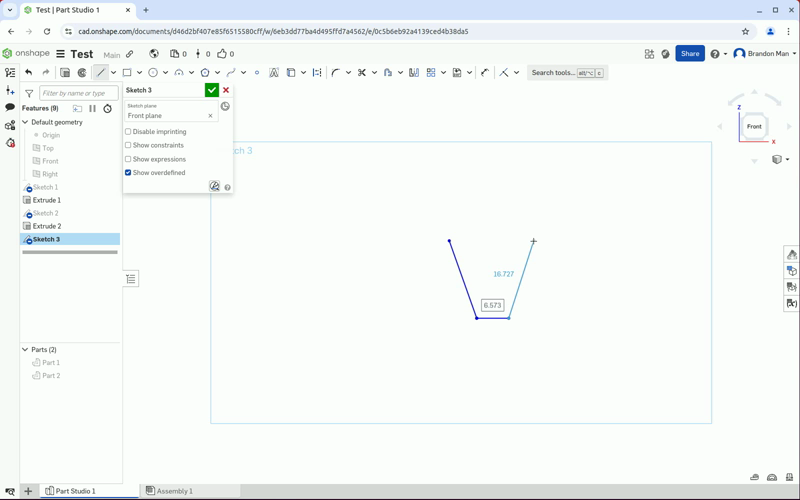
mouse_move(449, 240)
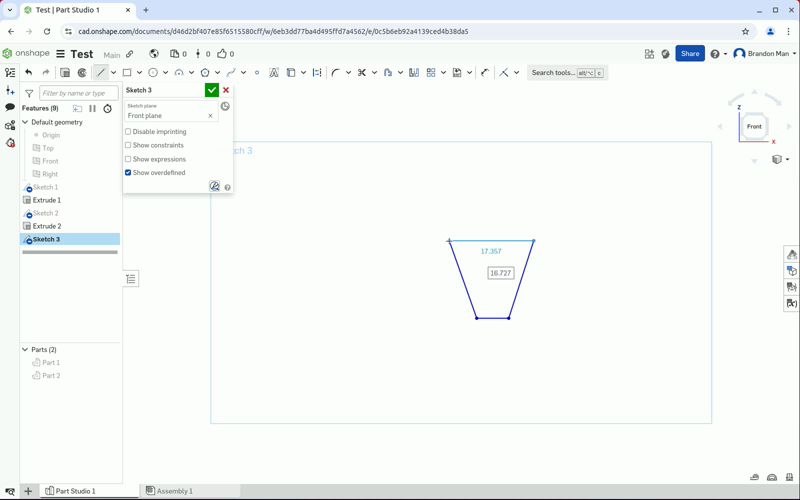
key_up(shift)
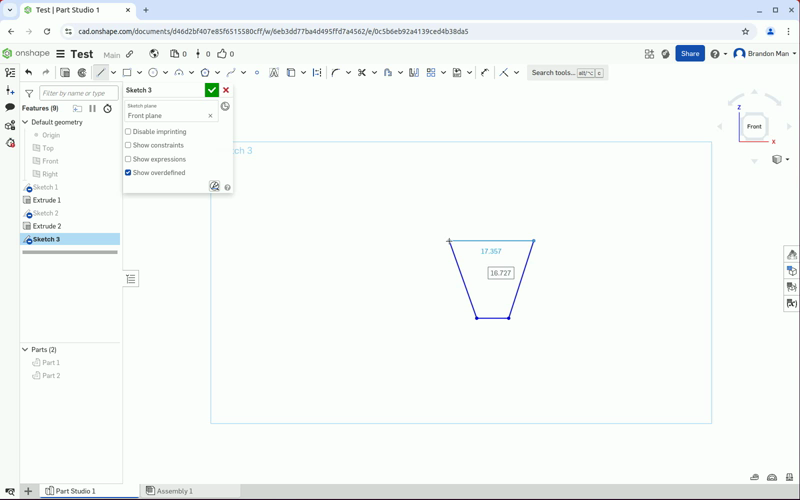
click(449, 240)
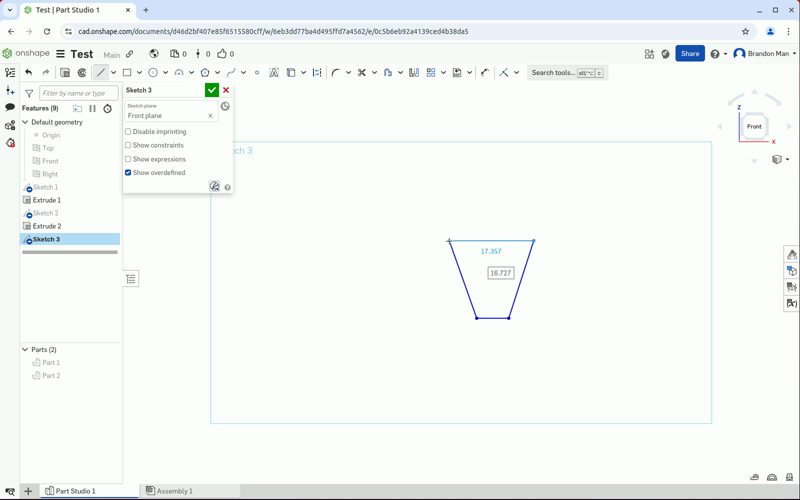
key(esc)
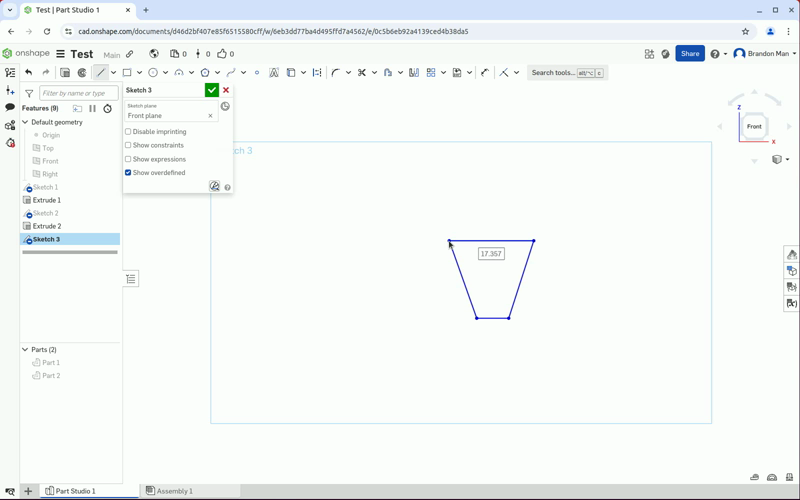
mouse_move(506, 299)
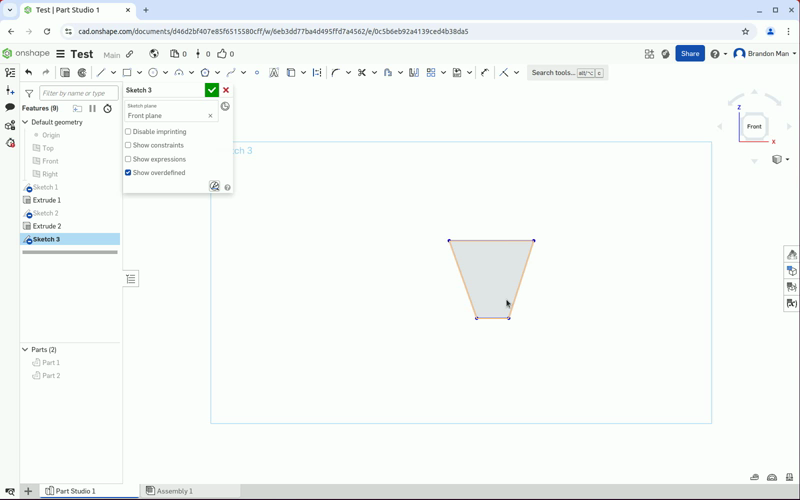
click(506, 299)
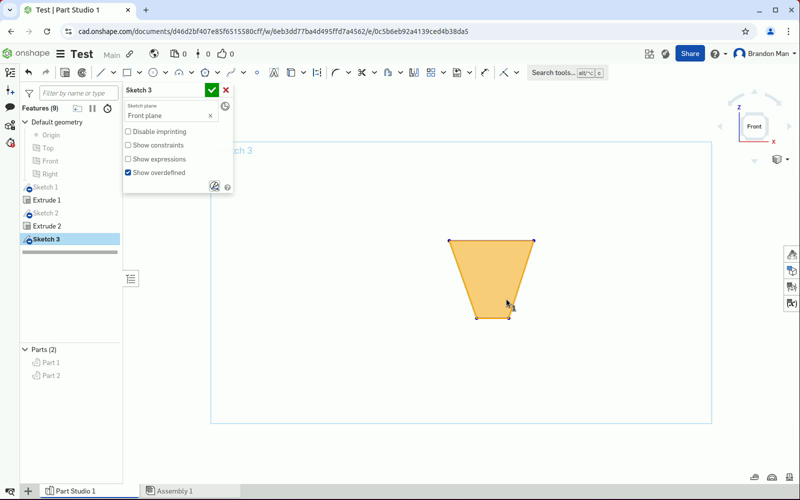
mouse_move(73, 352)
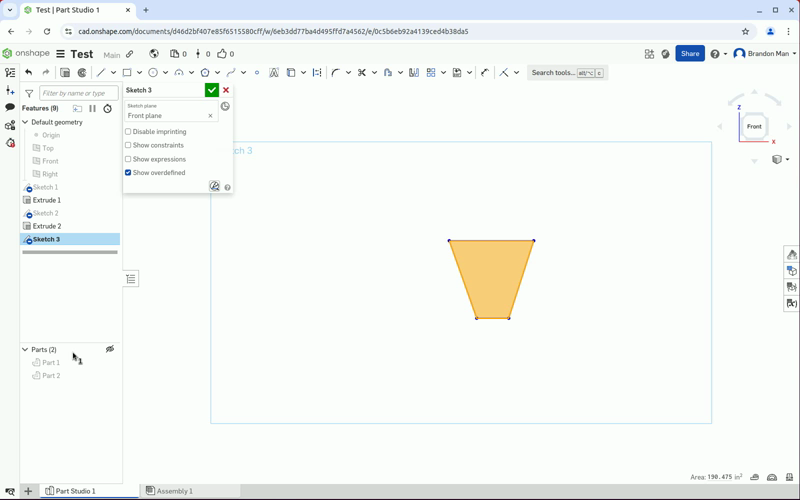
key(shift+y)
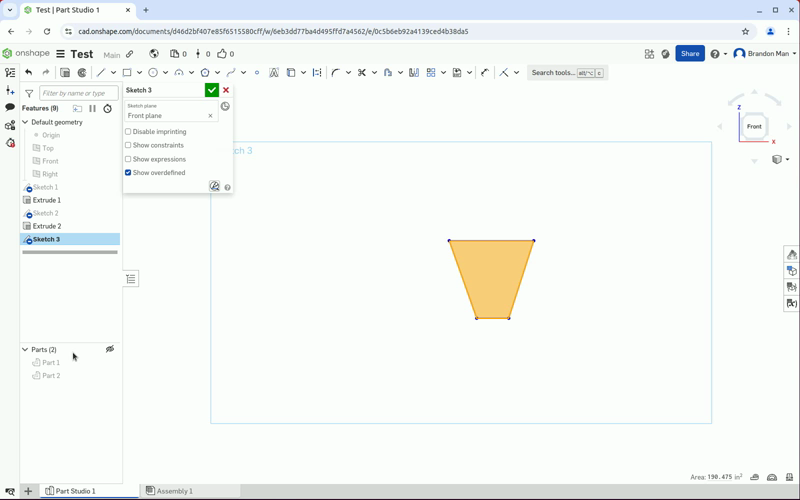
key(shift+e)
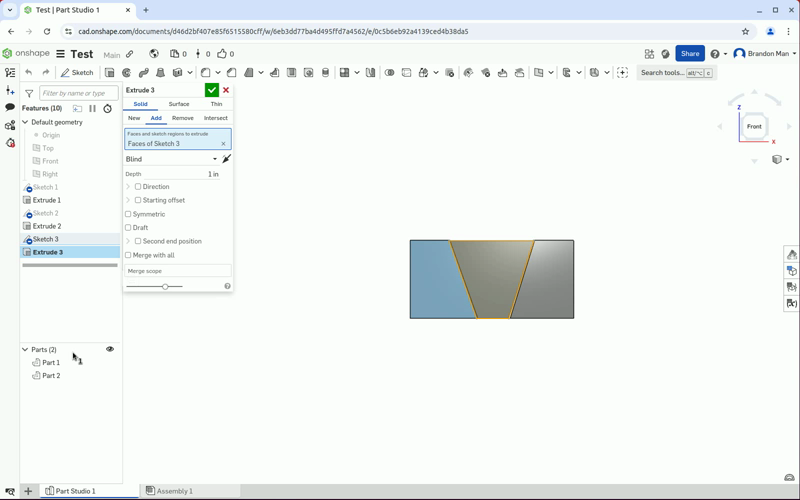
mouse_move(143, 106)
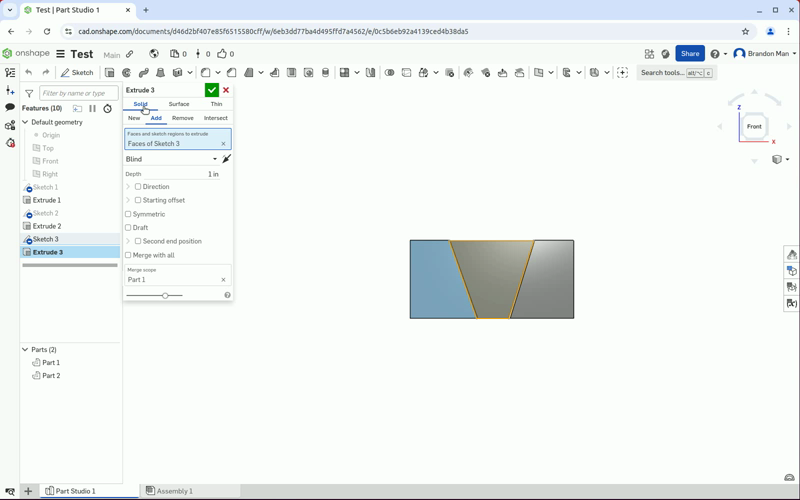
click(143, 106)
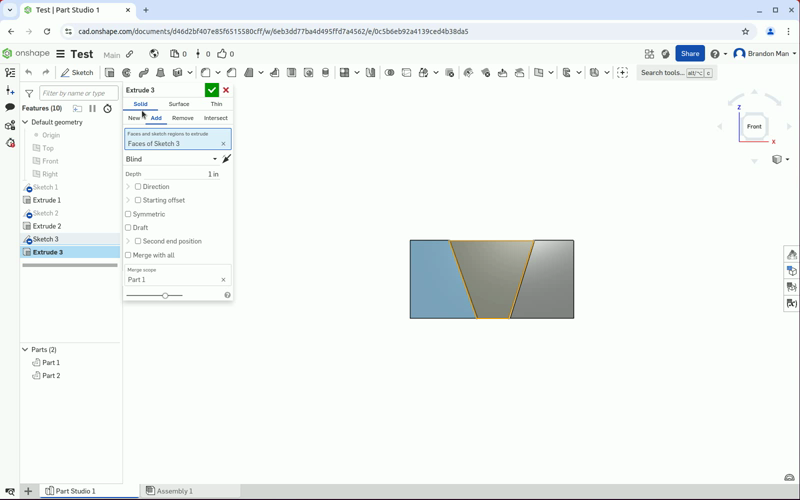
mouse_move(137, 120)
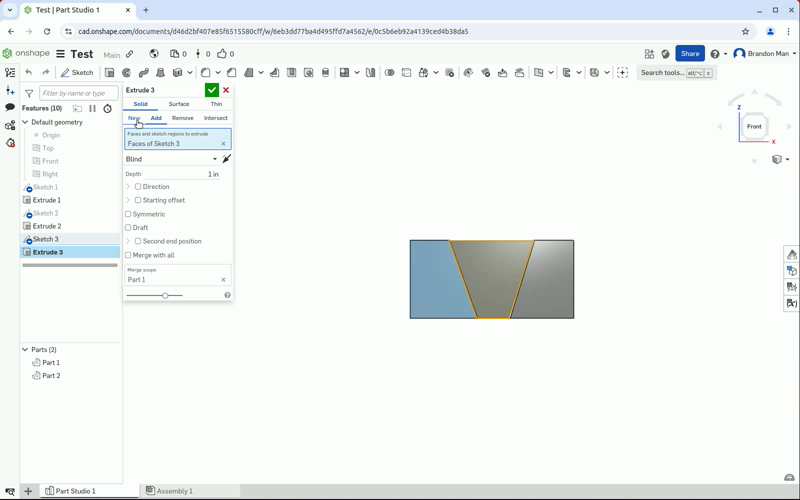
click(137, 120)
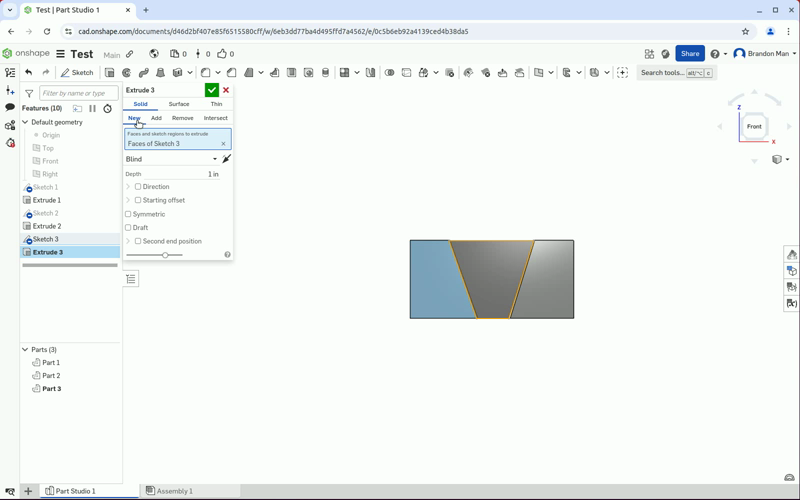
key(tab, 4)
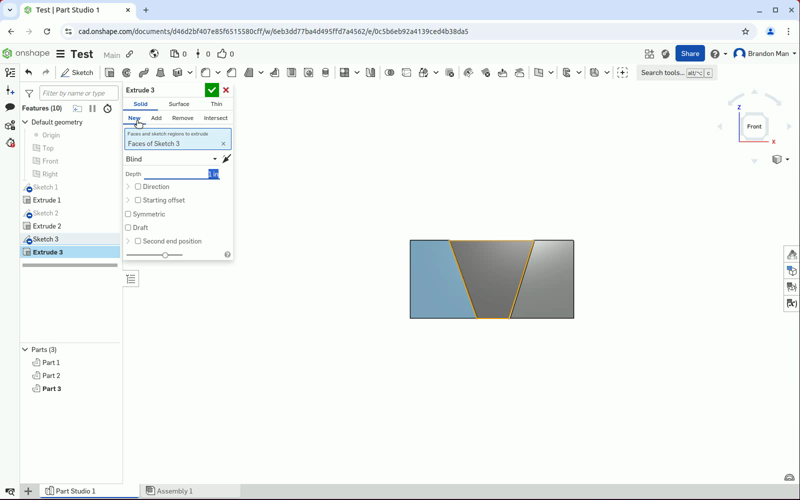
text(2.648)
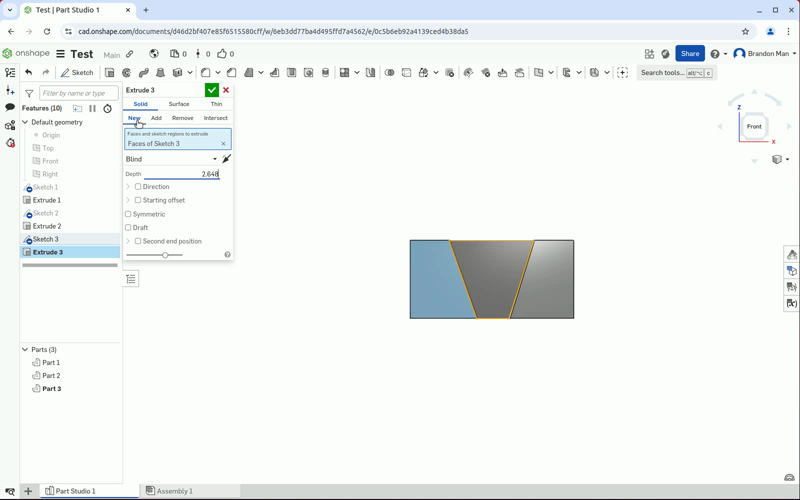
key(enter)
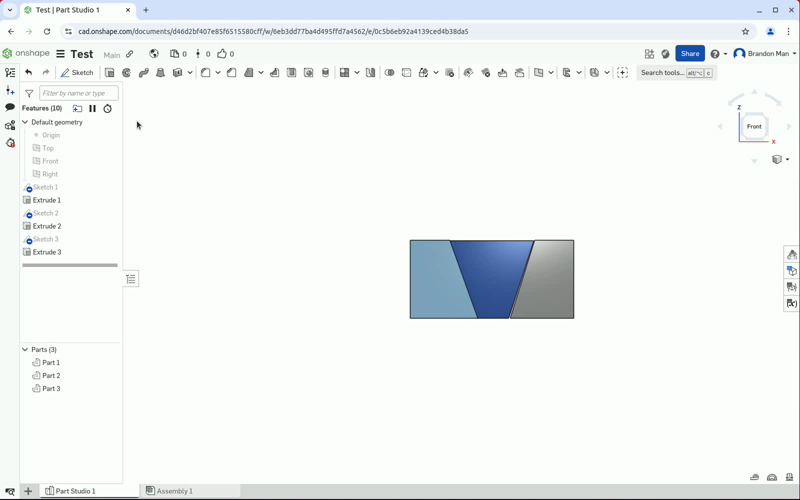
key(shift+h)
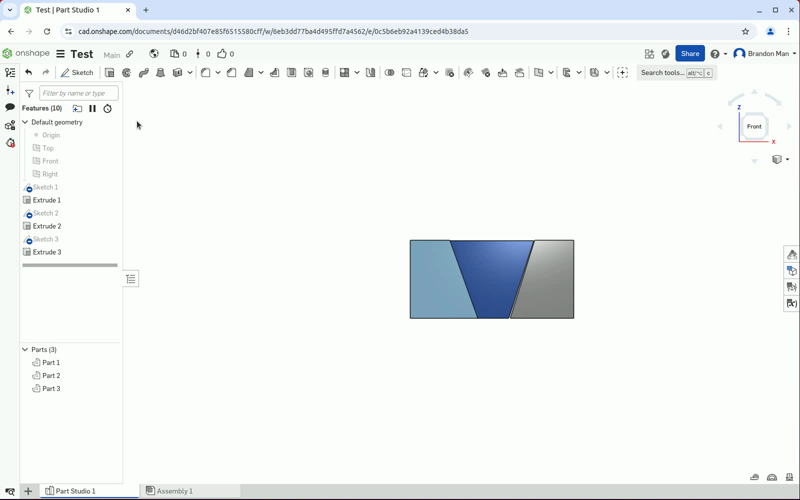
key(shift+h)
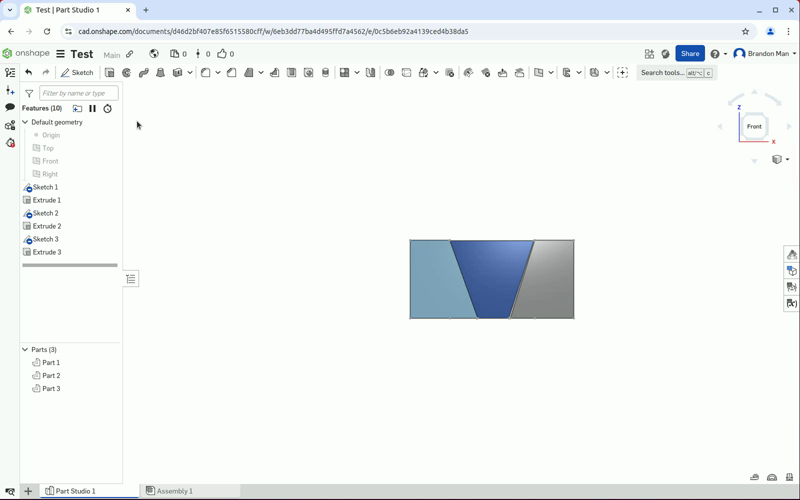
key(shift+7)
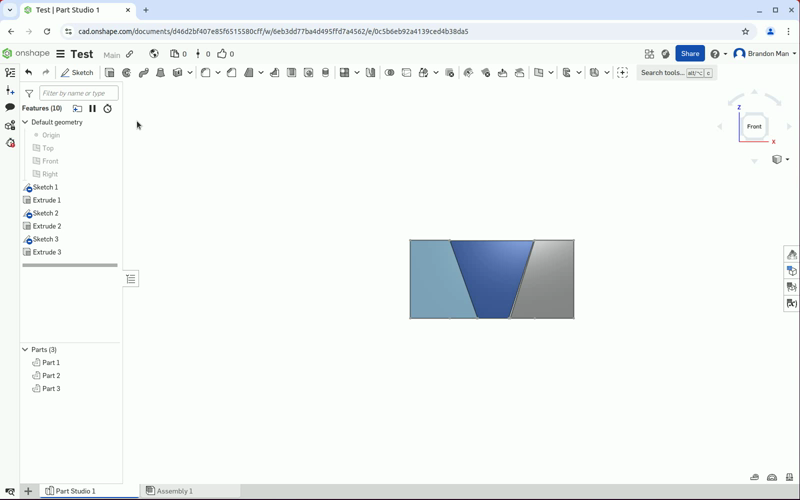
key(left, 2)
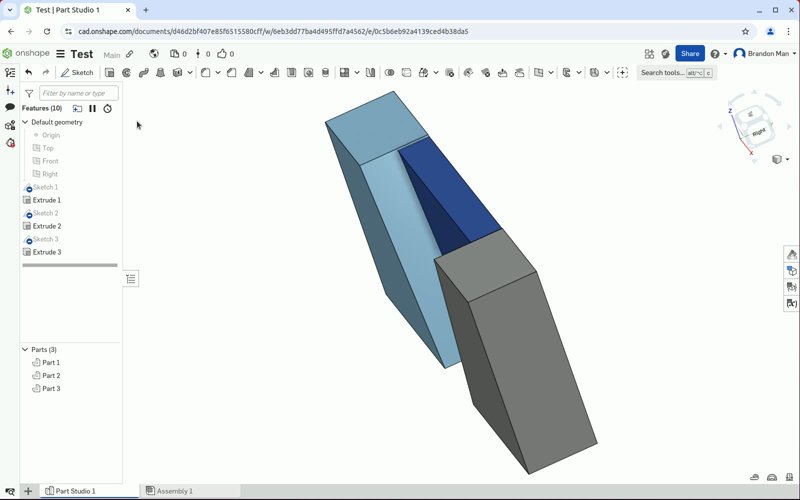
key(down, 2)
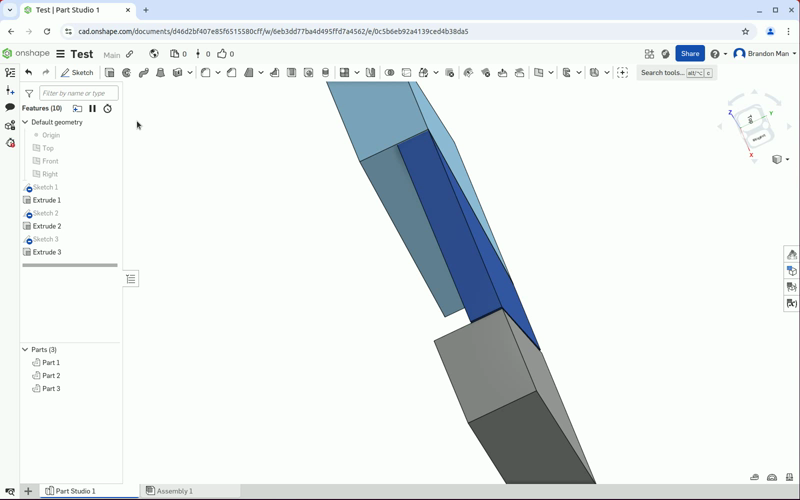
key(up, 2)
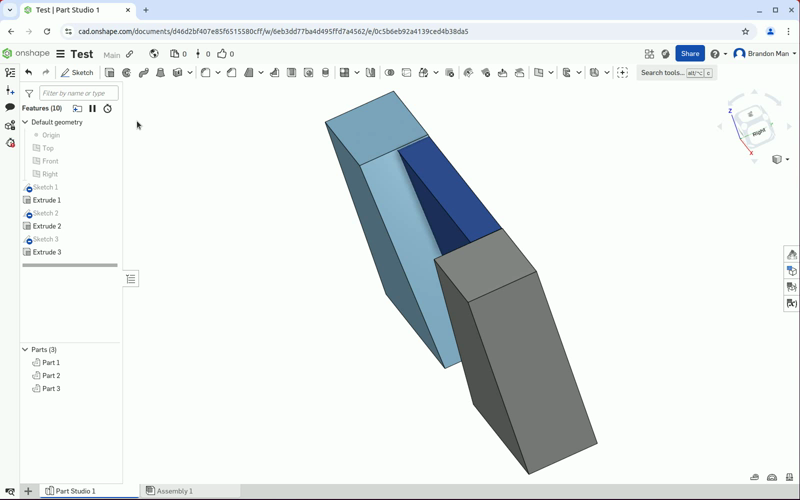
key(right, 2)
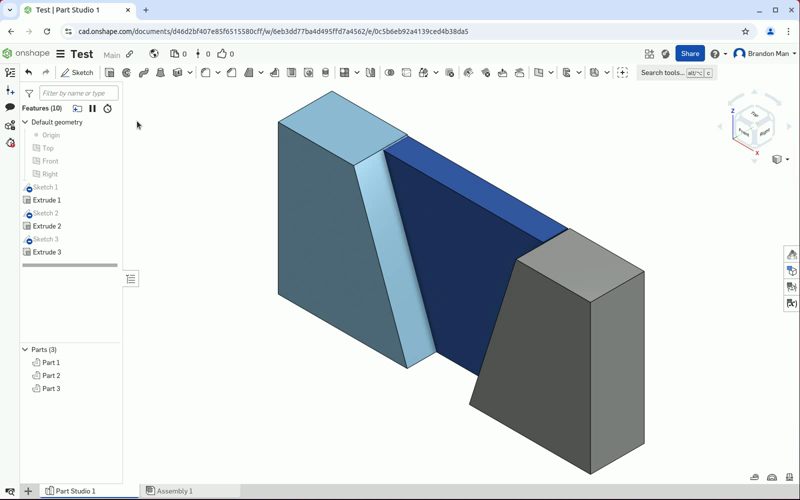
mouse_move(73, 189)
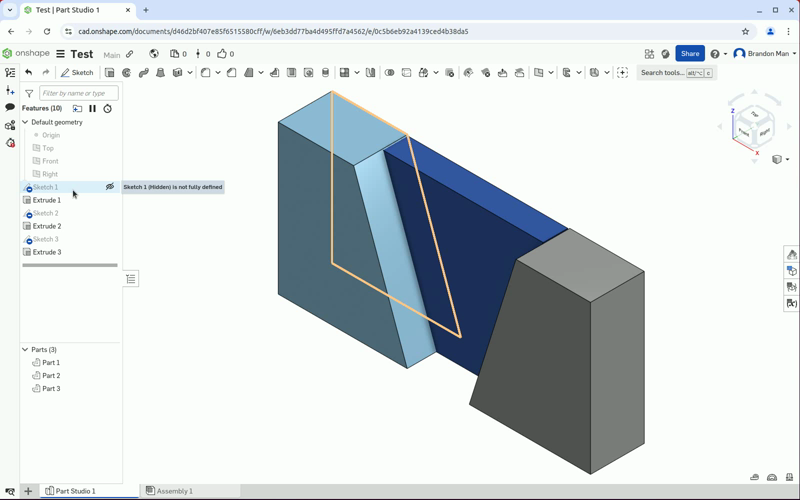
click(73, 189)